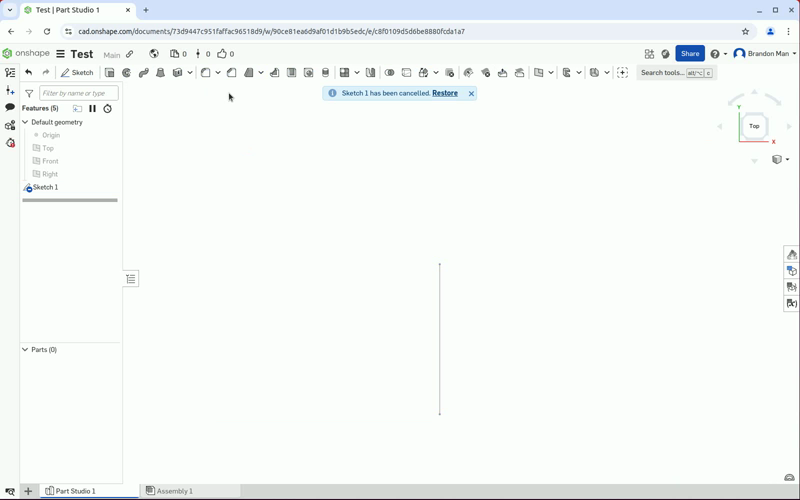
key(shift+h)
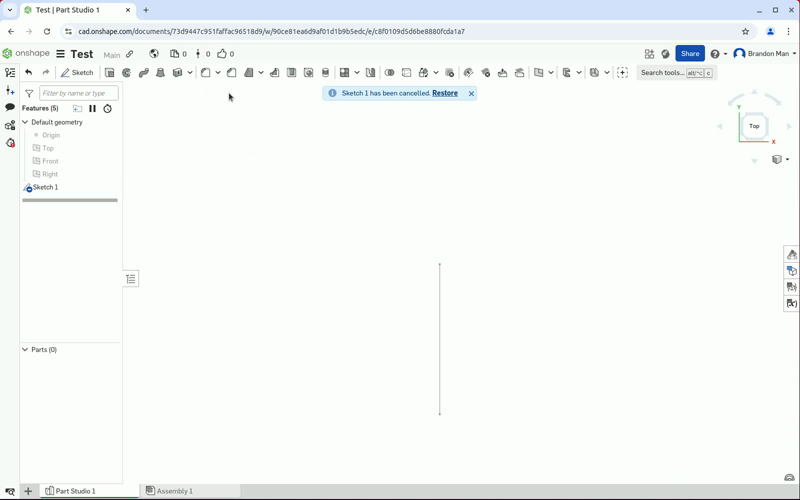
key(shift+s)
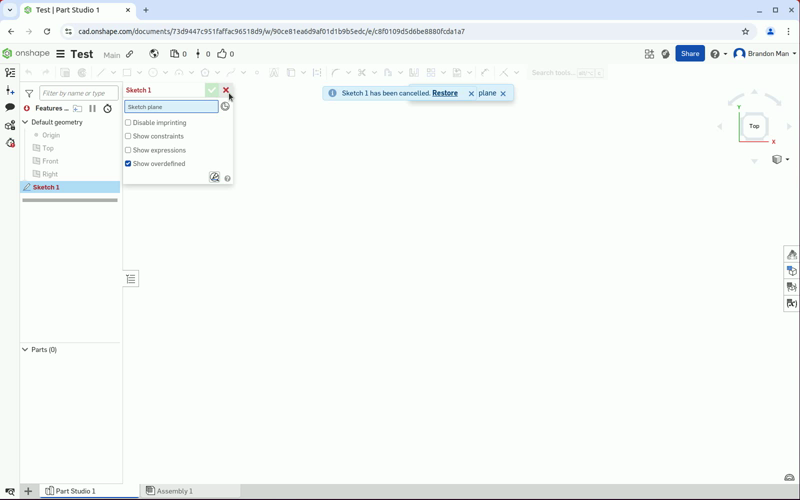
mouse_move(73, 150)
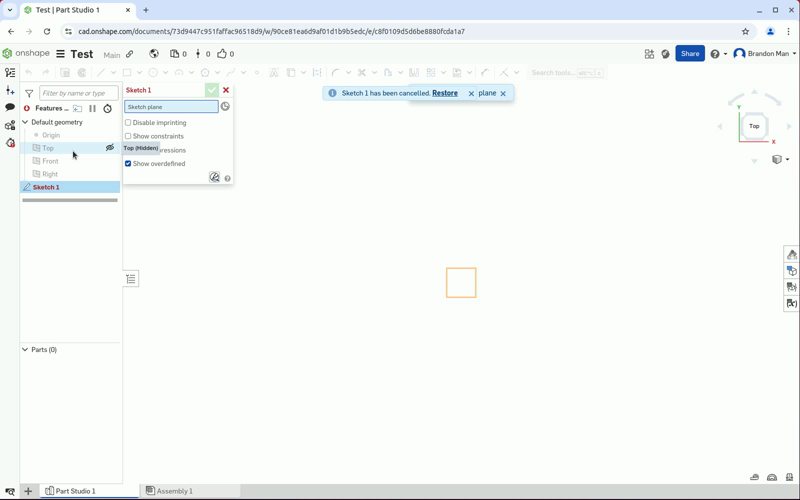
click(73, 150)
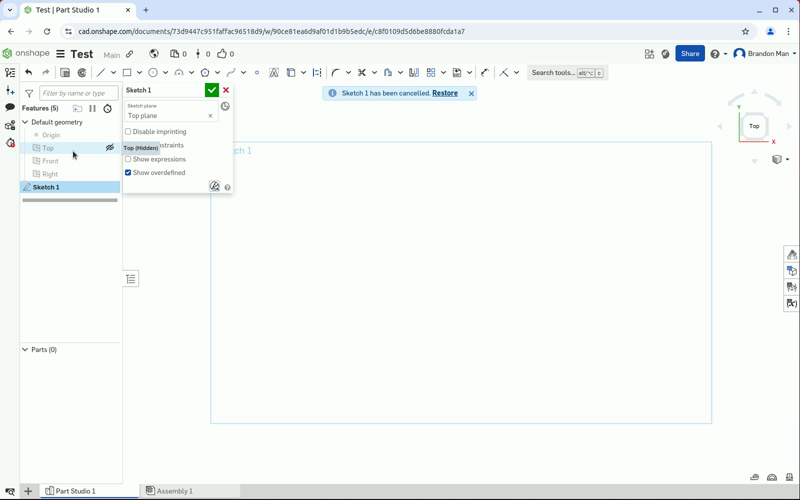
mouse_move(73, 352)
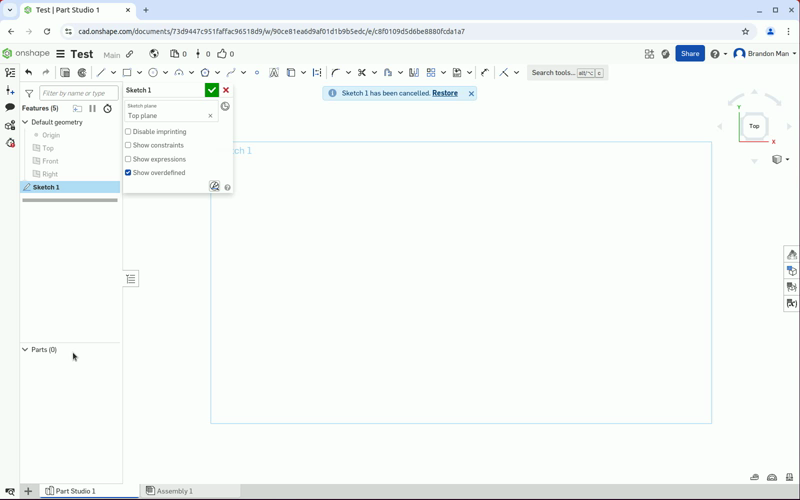
key(y)
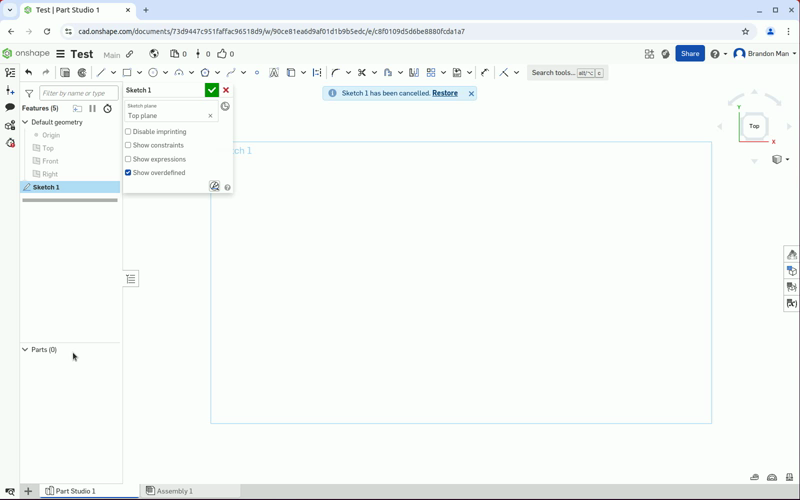
key(l)
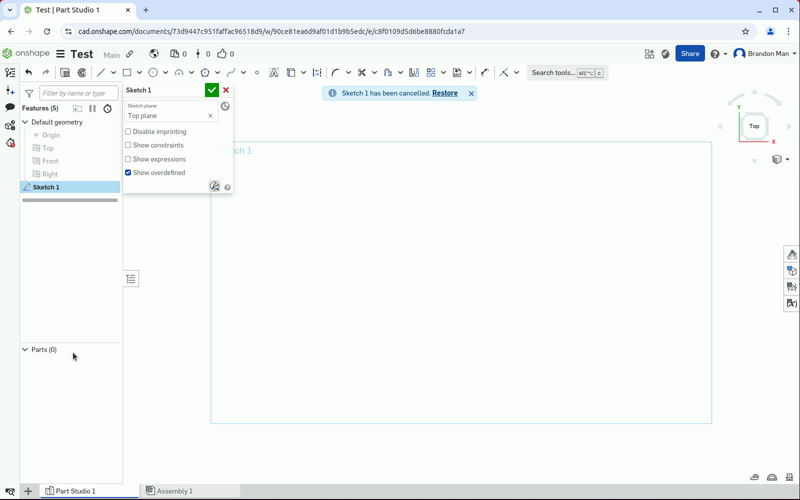
key_down(shift)
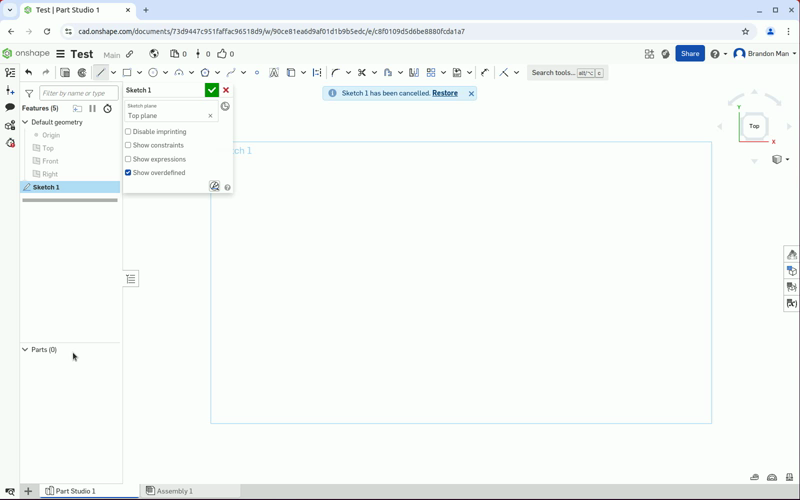
mouse_move(401, 318)
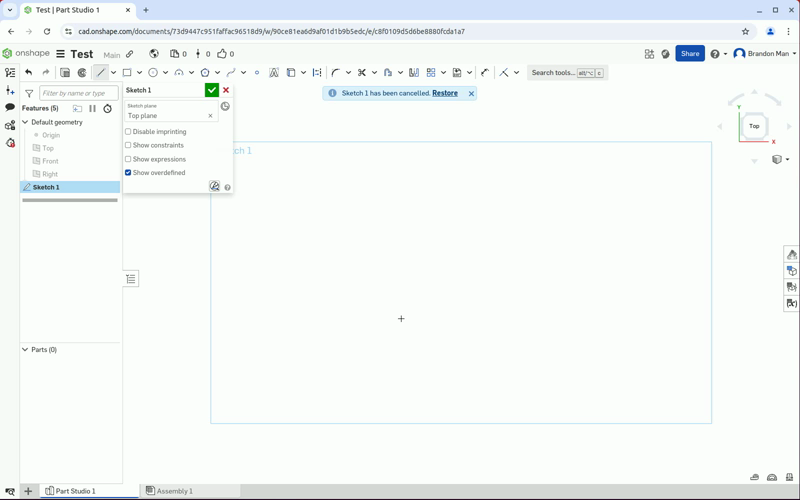
click(401, 318)
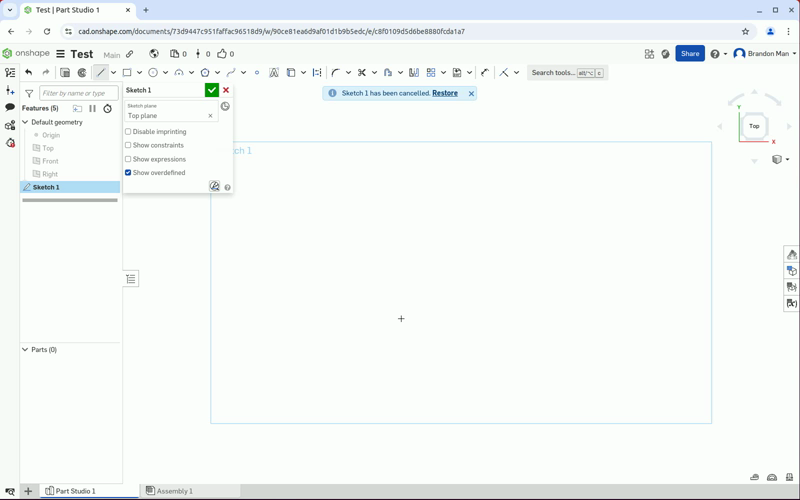
key_up(shift)
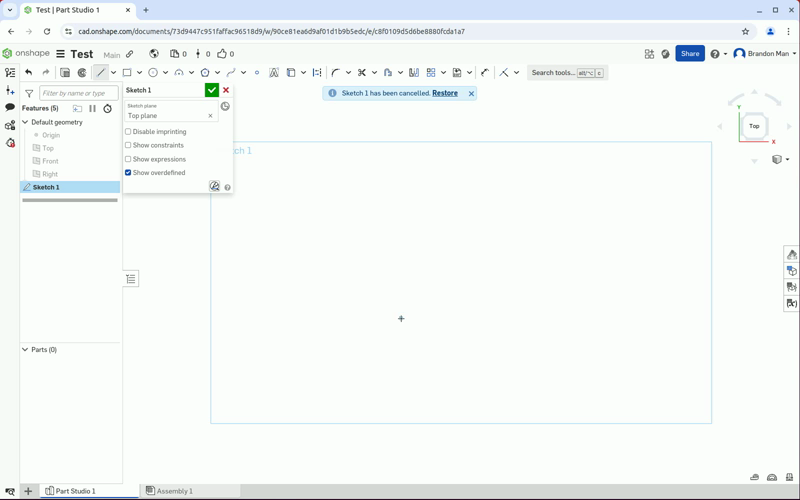
key_down(shift)
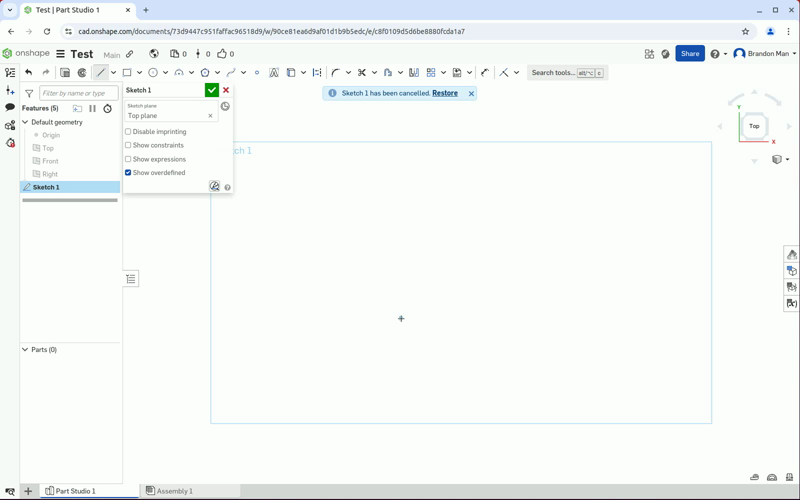
mouse_move(519, 318)
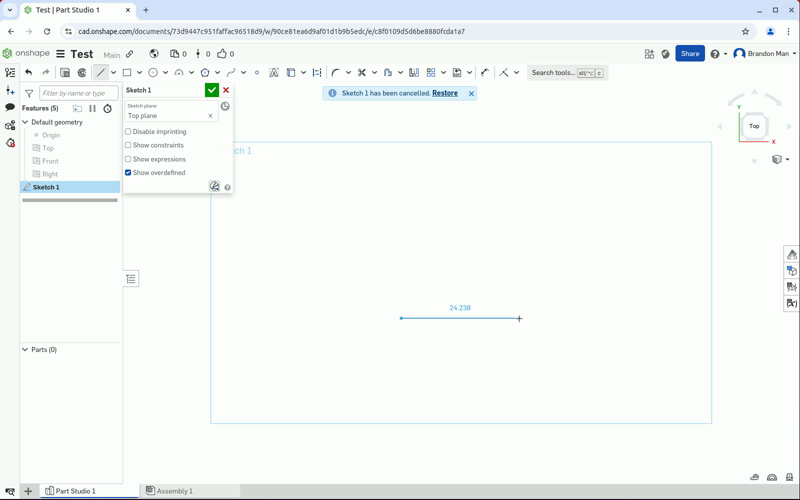
click(519, 318)
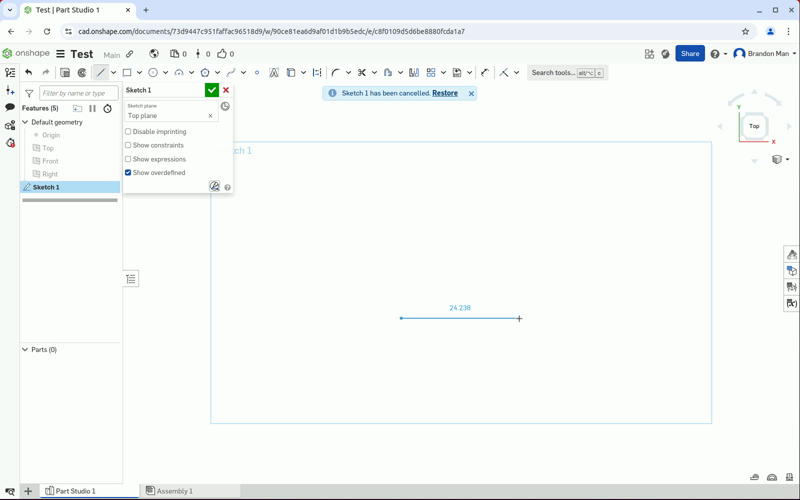
key_up(shift)
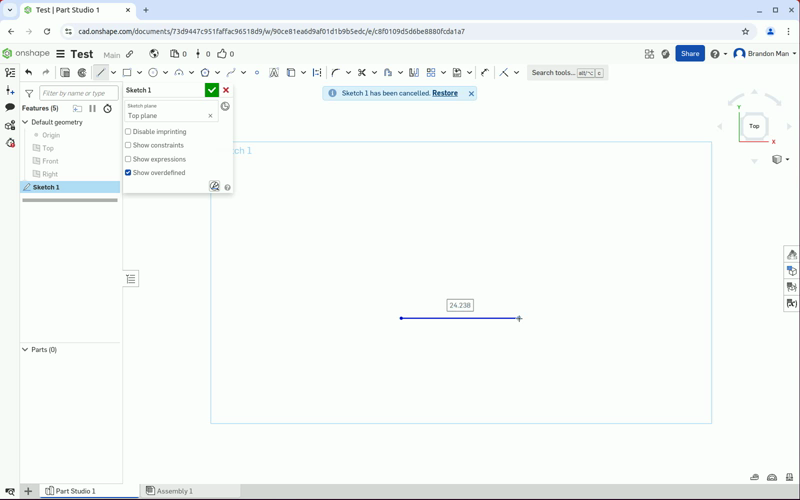
key_down(shift)
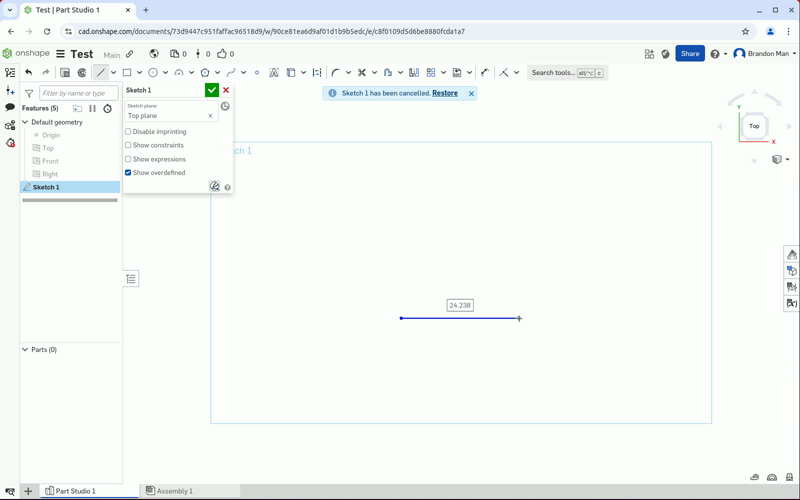
mouse_move(519, 246)
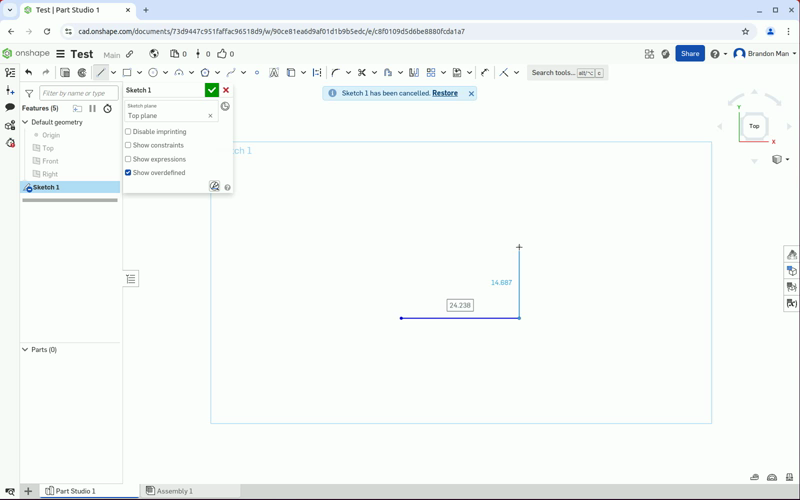
click(519, 246)
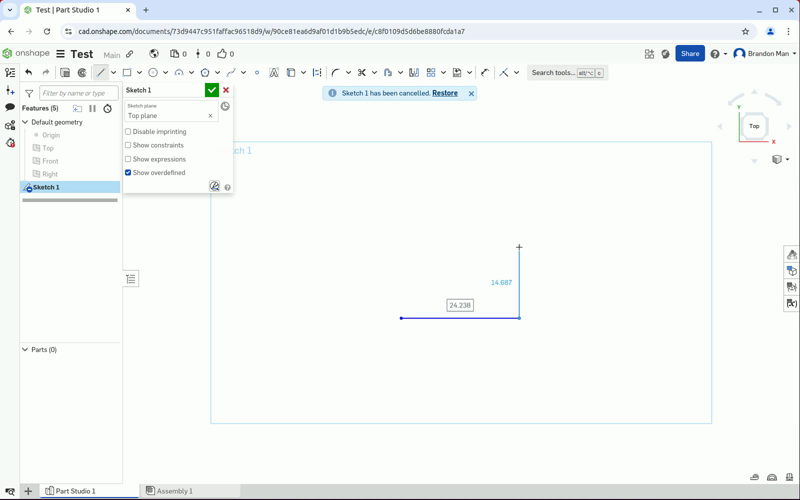
key_up(shift)
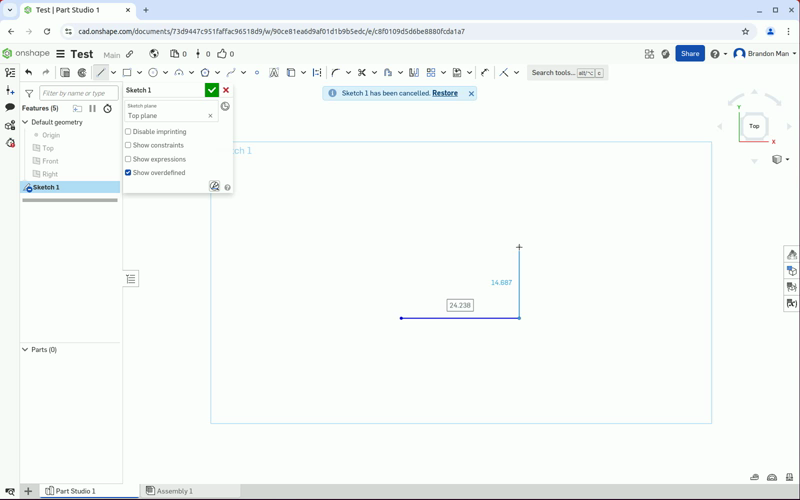
key_down(shift)
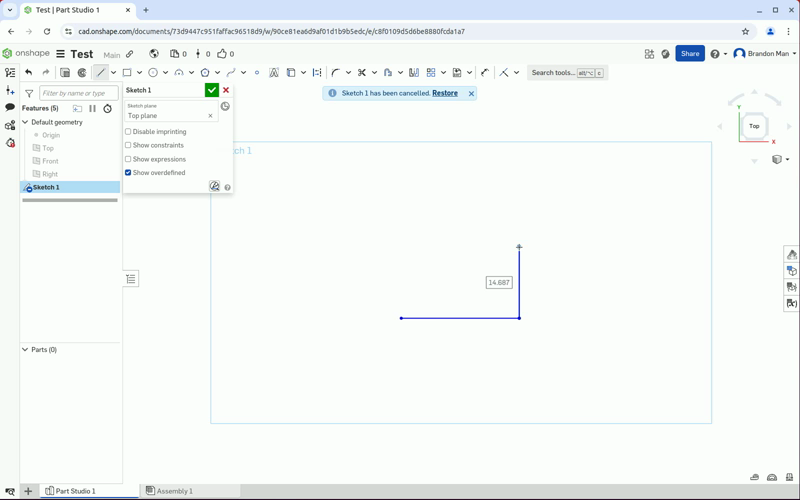
mouse_move(401, 246)
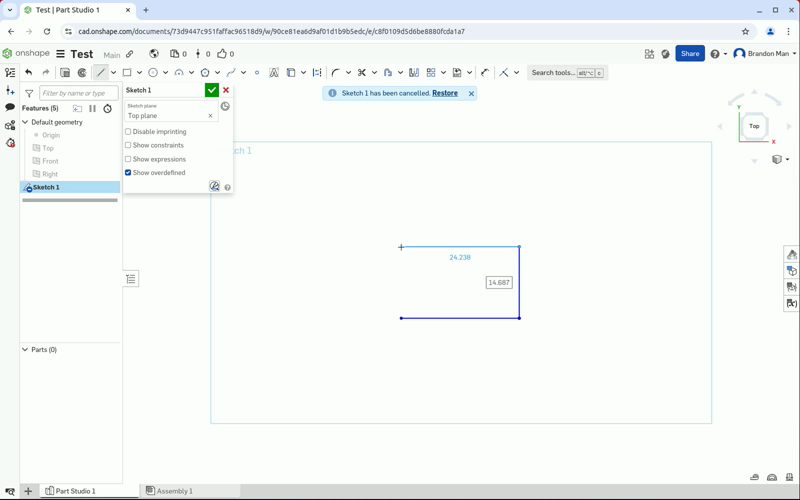
click(401, 246)
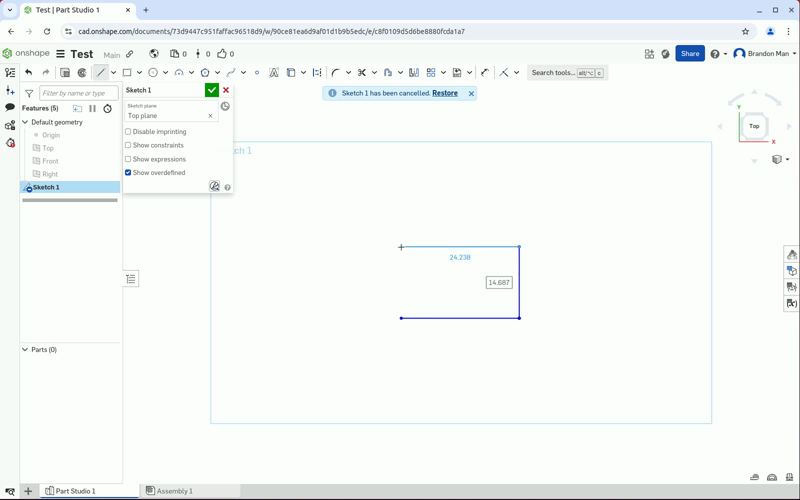
key_up(shift)
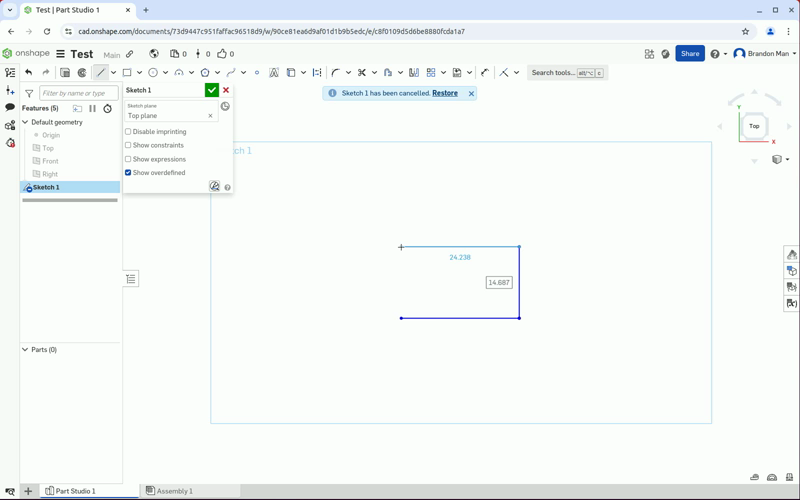
key_down(shift)
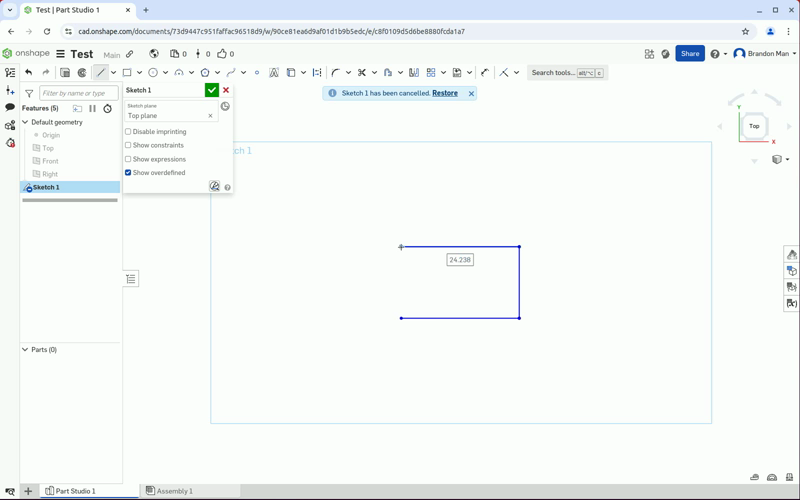
mouse_move(401, 318)
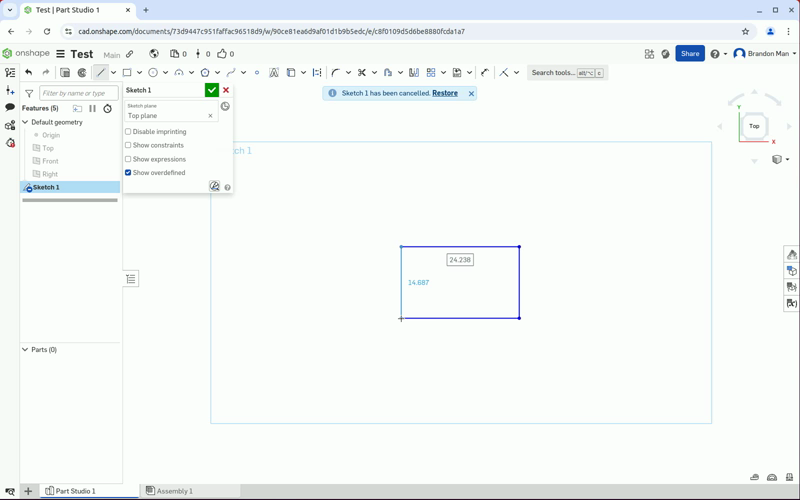
key_up(shift)
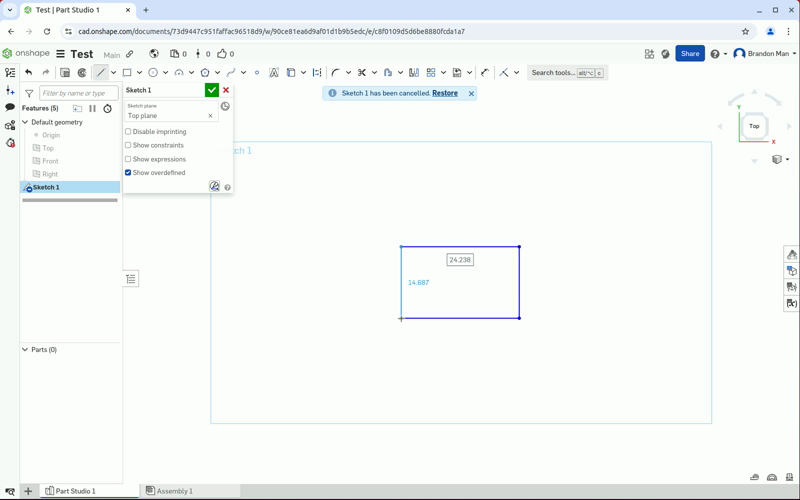
click(401, 318)
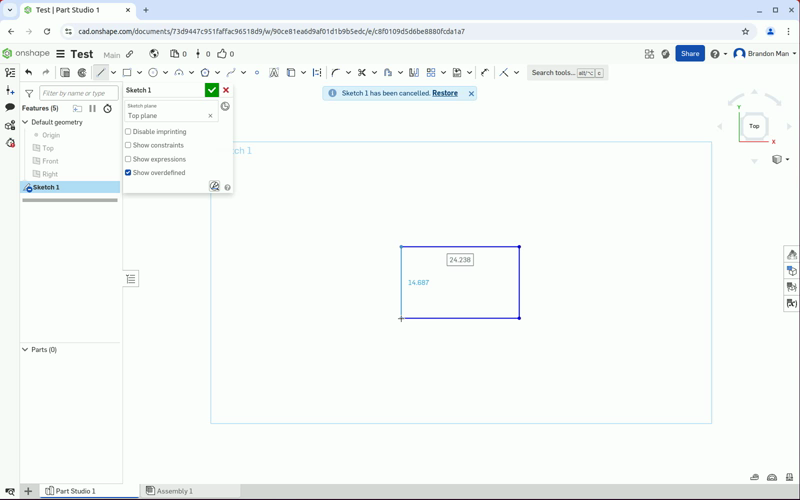
key(esc)
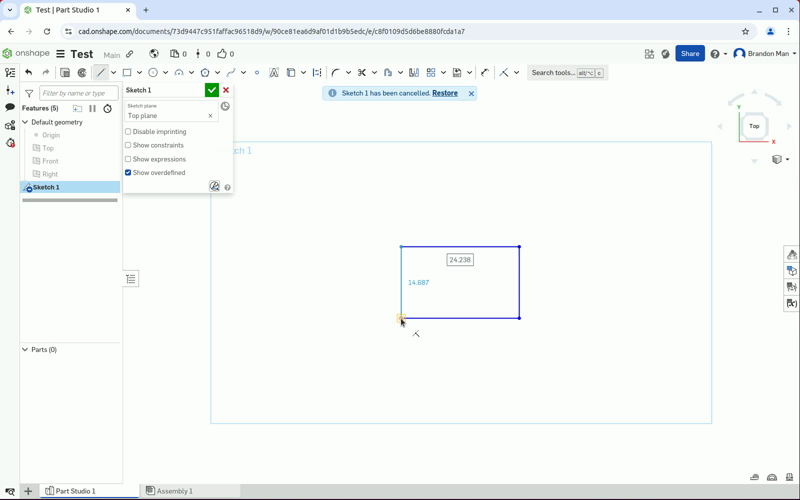
mouse_move(473, 290)
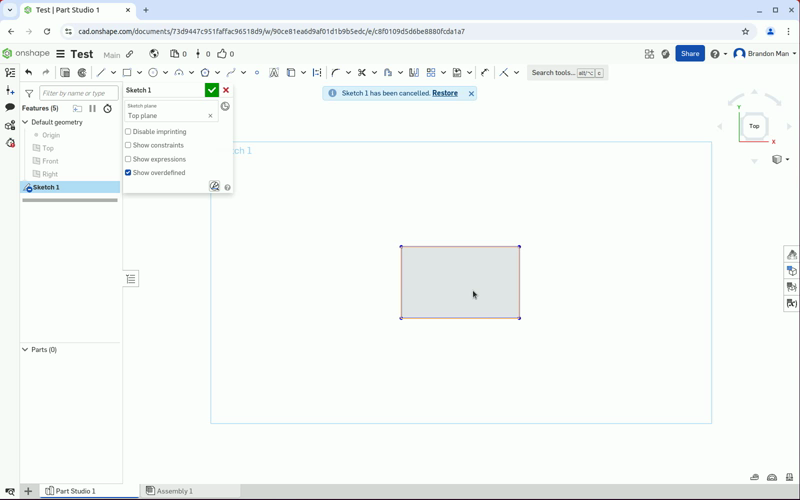
click(473, 290)
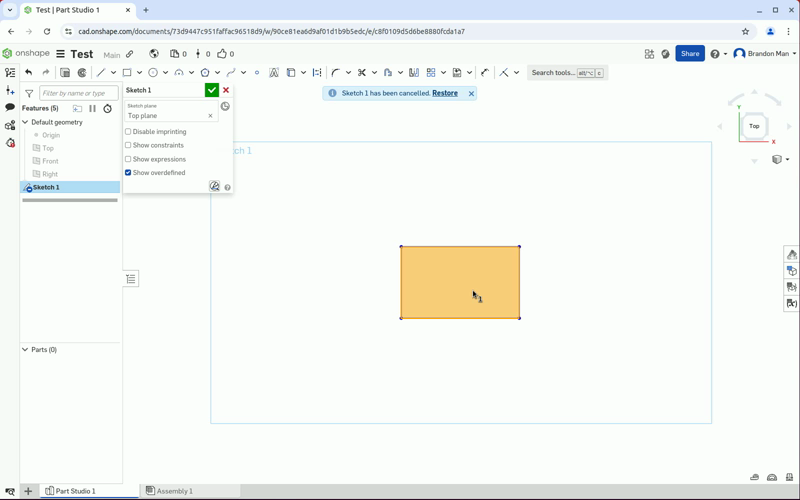
mouse_move(73, 352)
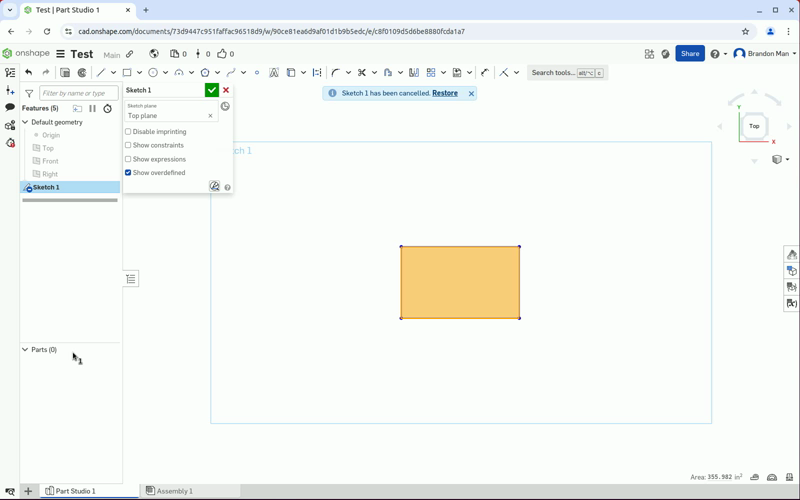
key(shift+y)
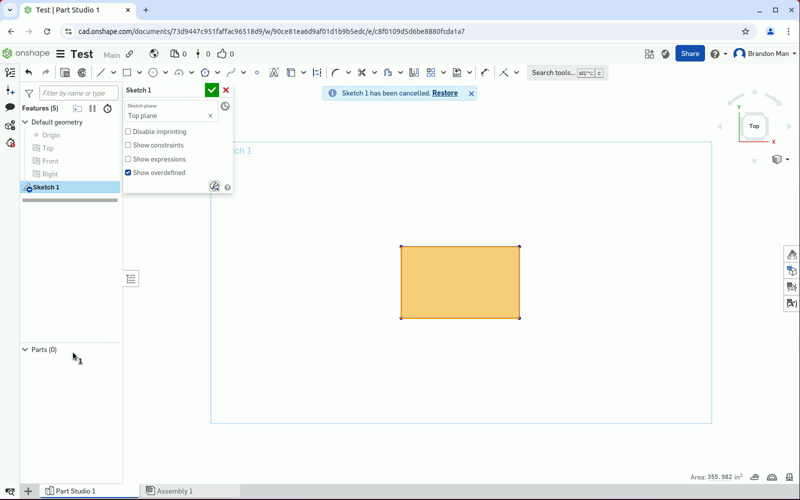
key(shift+e)
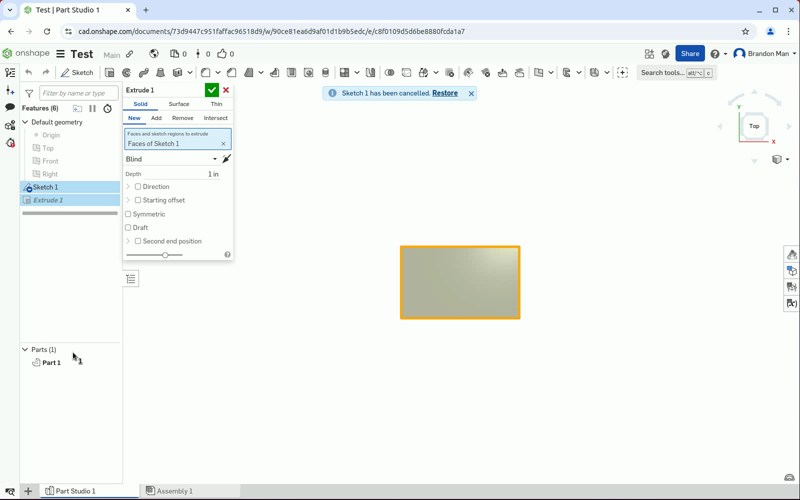
mouse_move(143, 106)
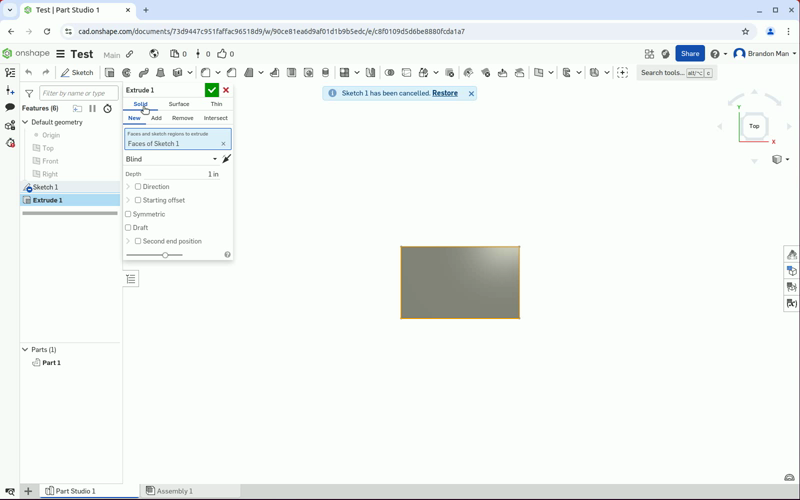
click(143, 106)
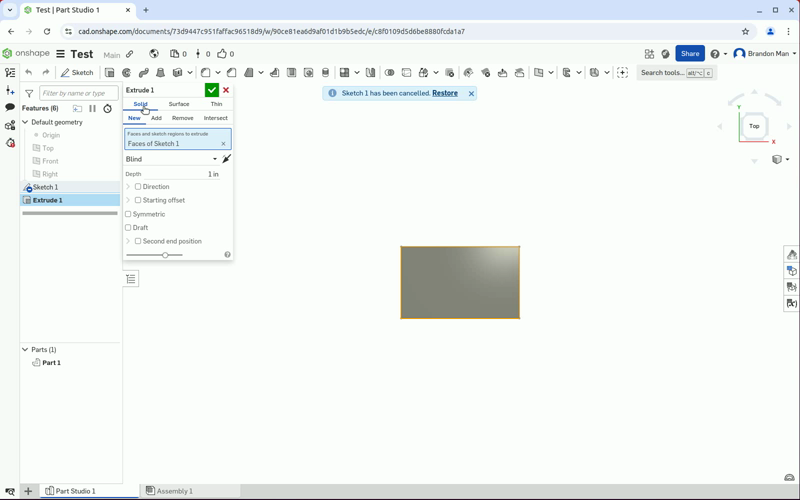
mouse_move(137, 120)
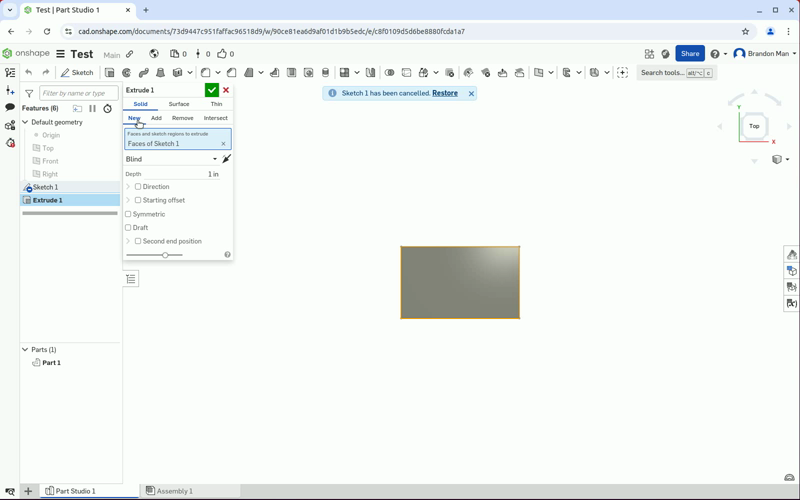
click(137, 120)
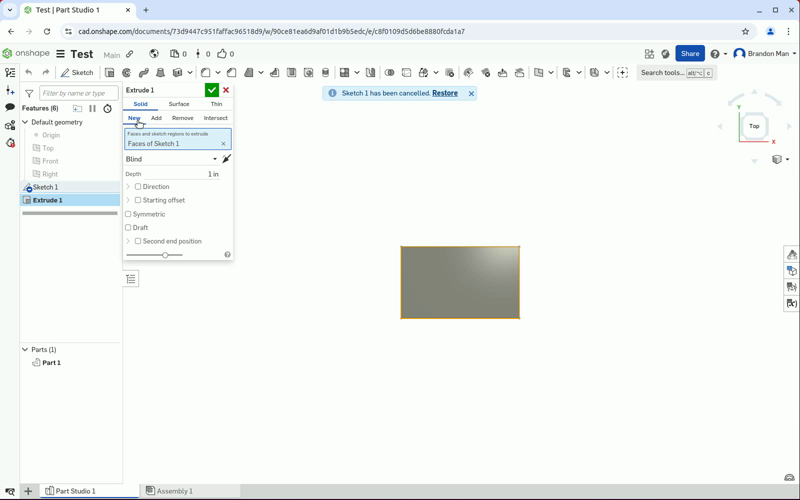
key(tab, 4)
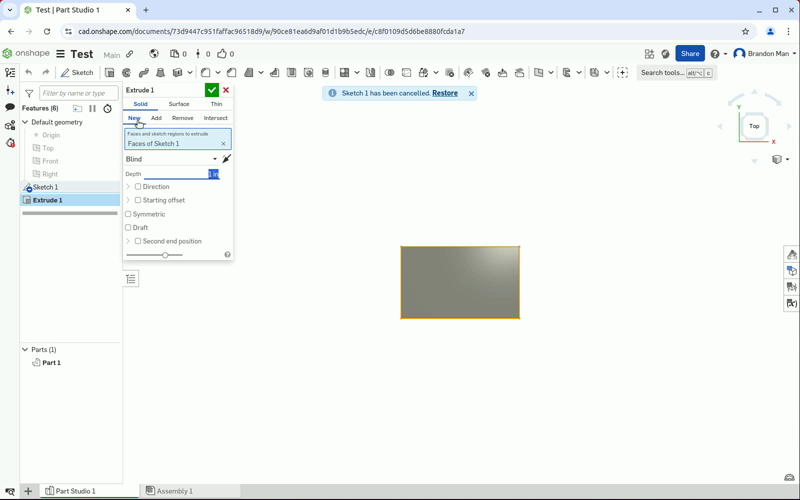
text(18.294)
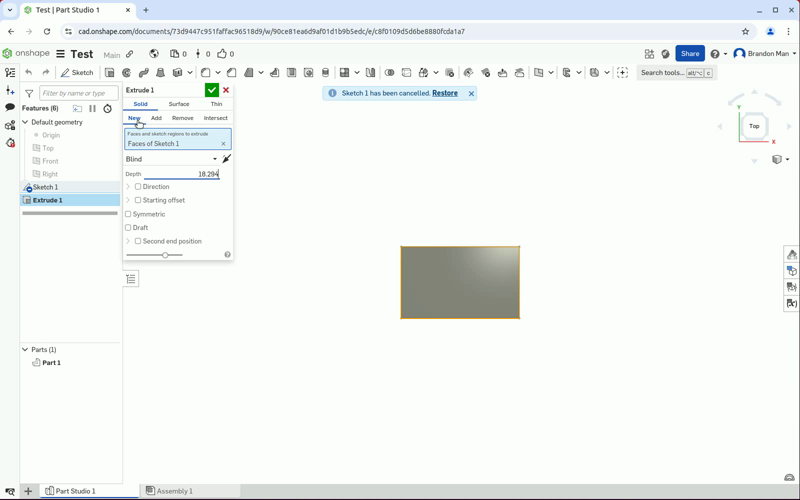
key(enter)
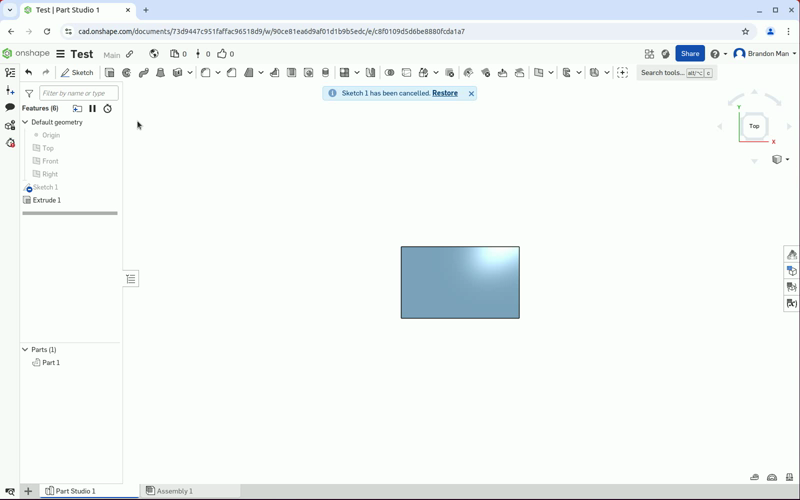
key(shift+h)
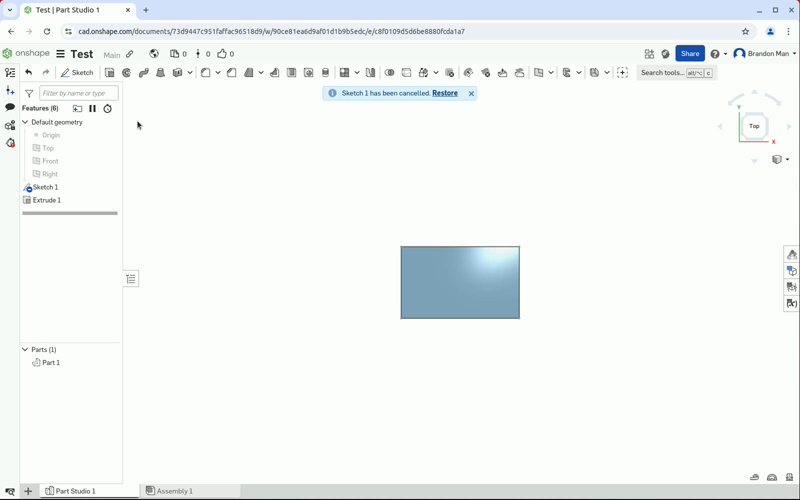
key(shift+h)
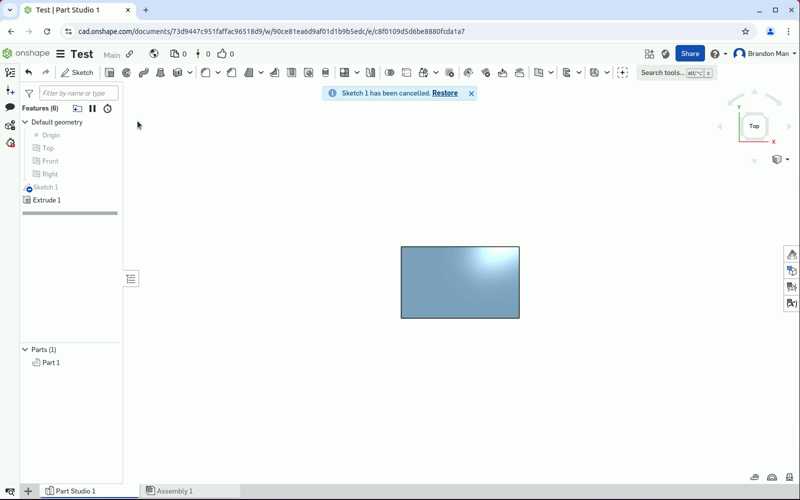
mouse_move(73, 189)
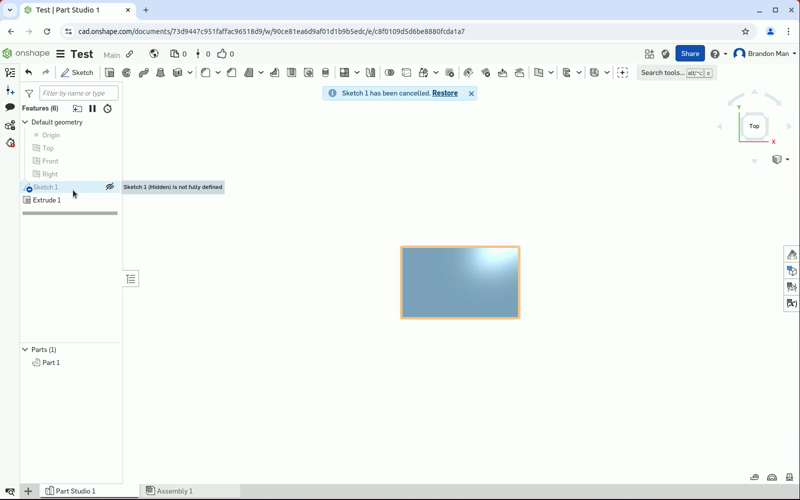
click(73, 189)
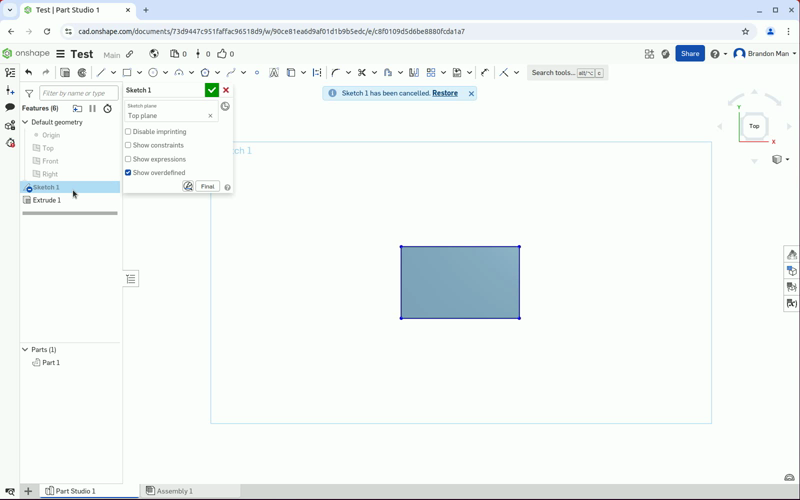
mouse_move(229, 92)
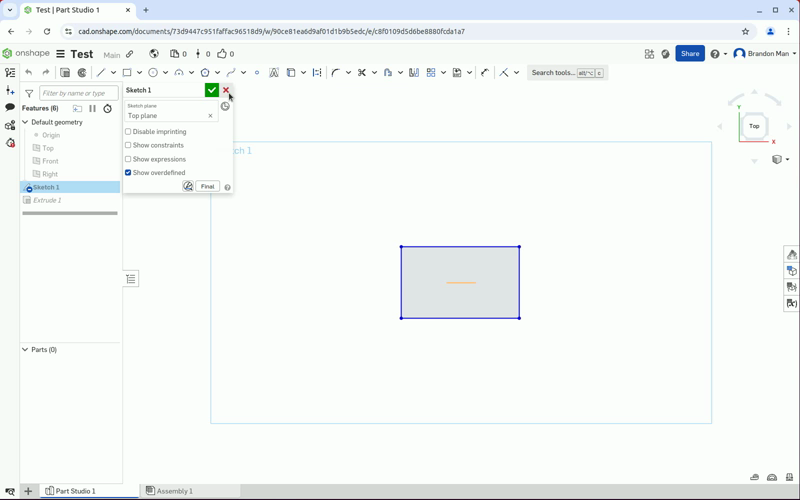
click(229, 92)
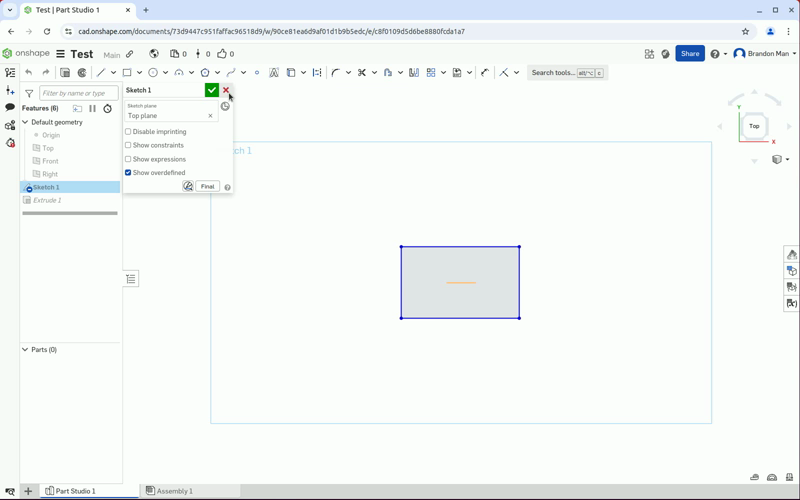
key(shift+s)
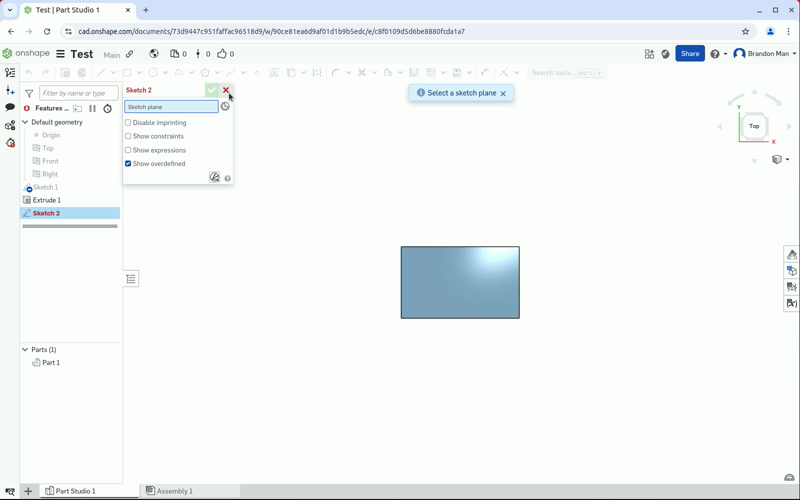
mouse_move(73, 150)
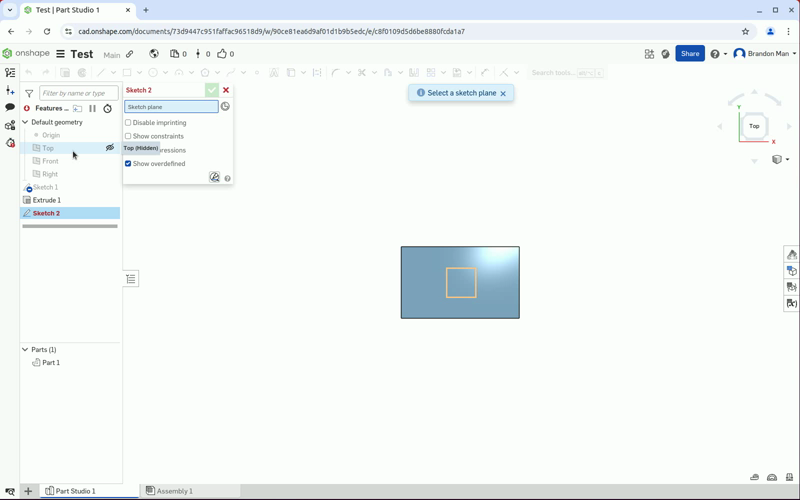
click(73, 150)
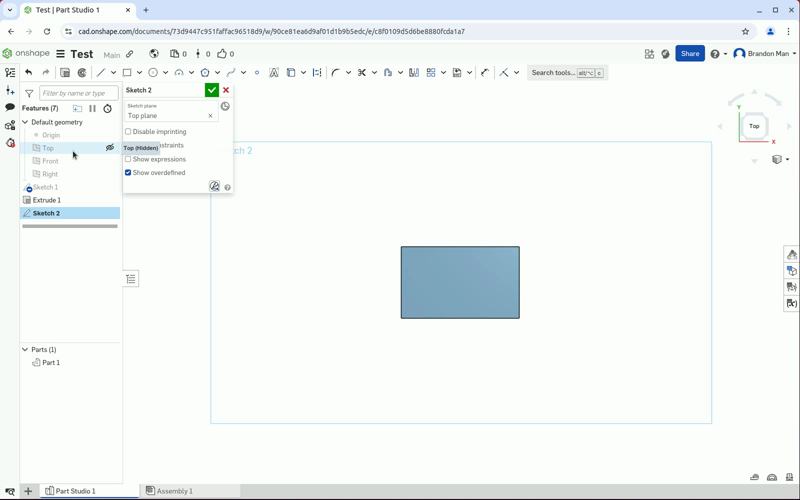
mouse_move(73, 352)
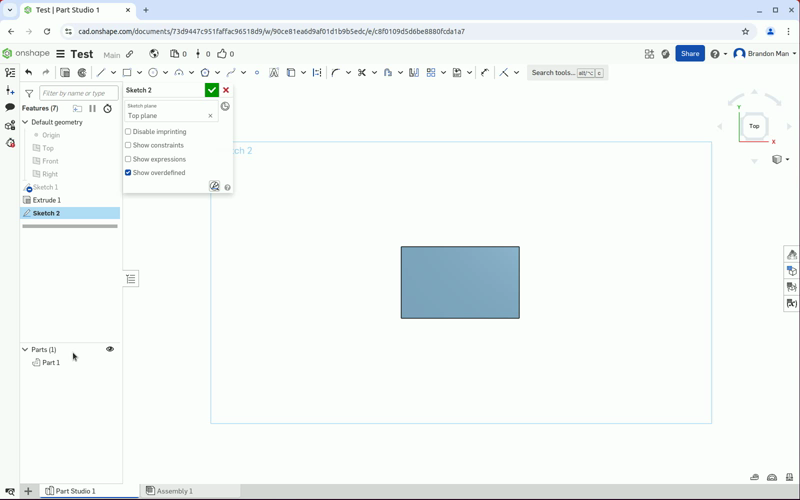
key(y)
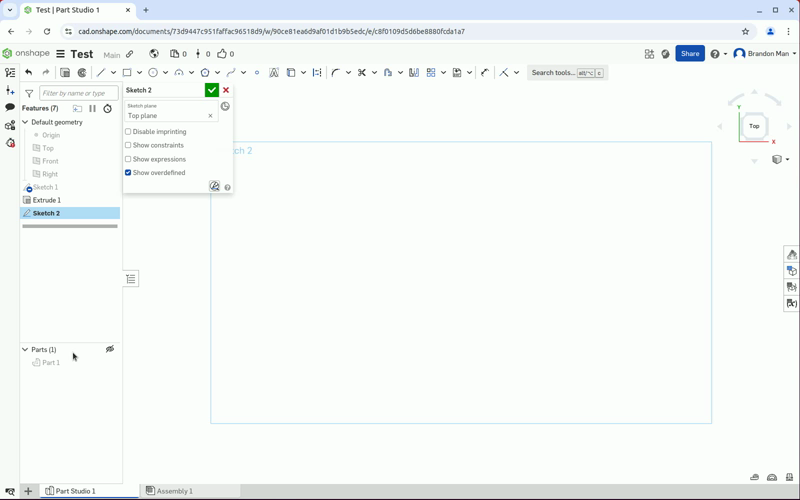
key(l)
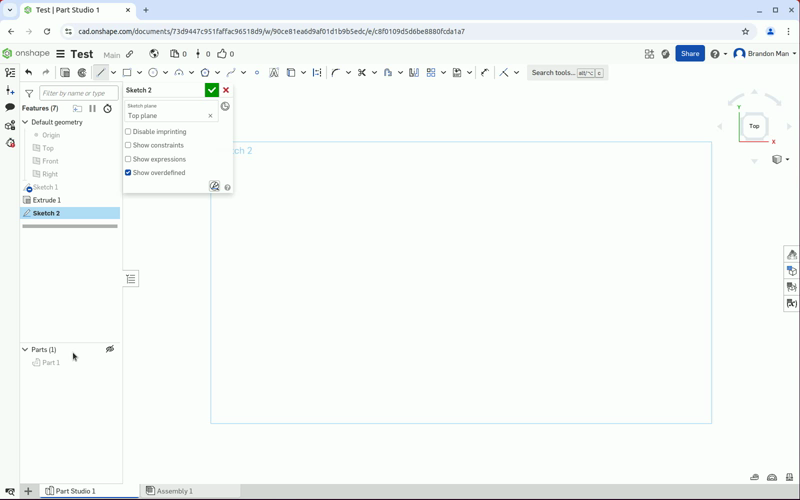
key_down(shift)
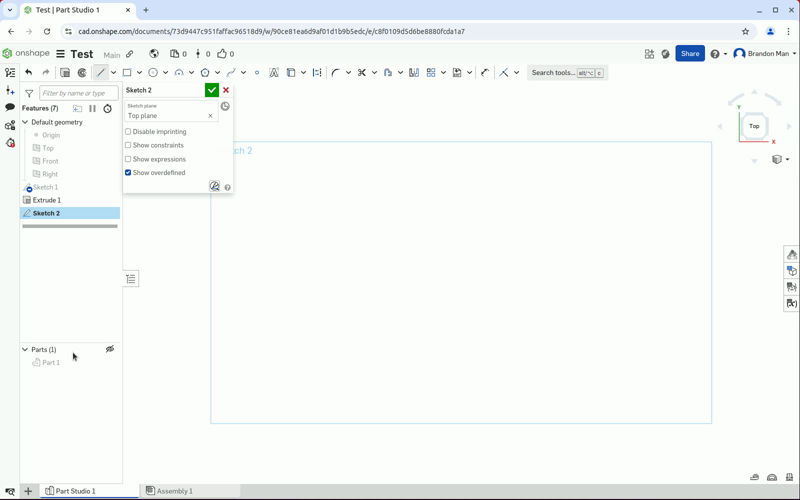
mouse_move(401, 318)
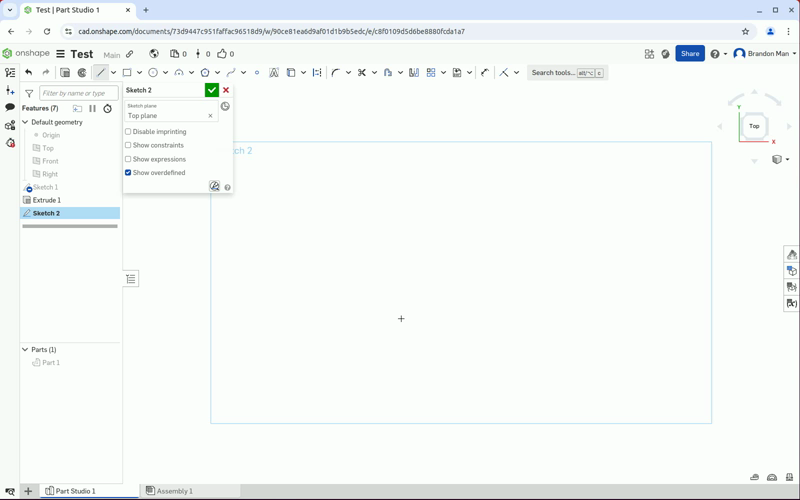
click(401, 318)
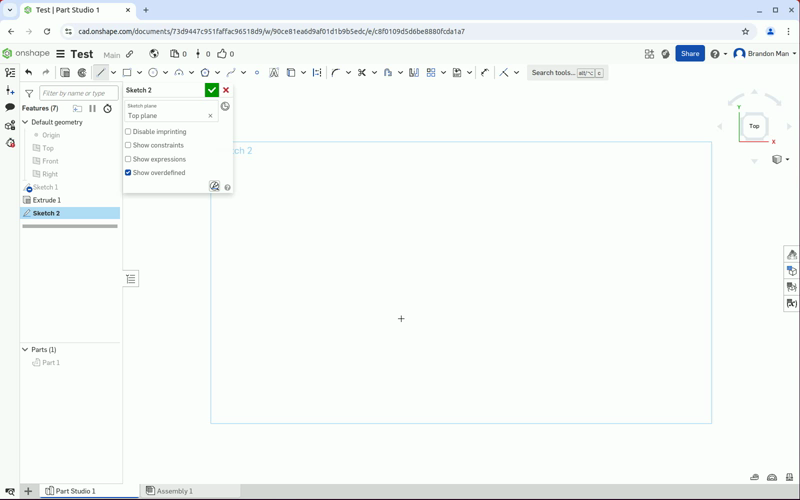
key_up(shift)
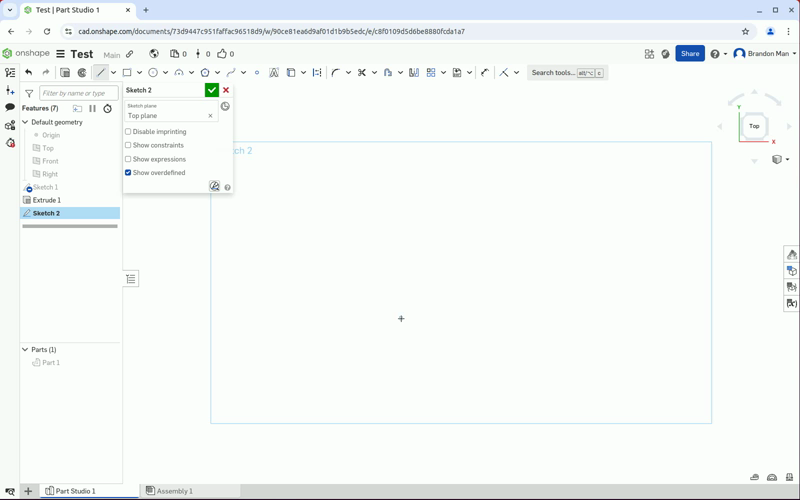
key_down(shift)
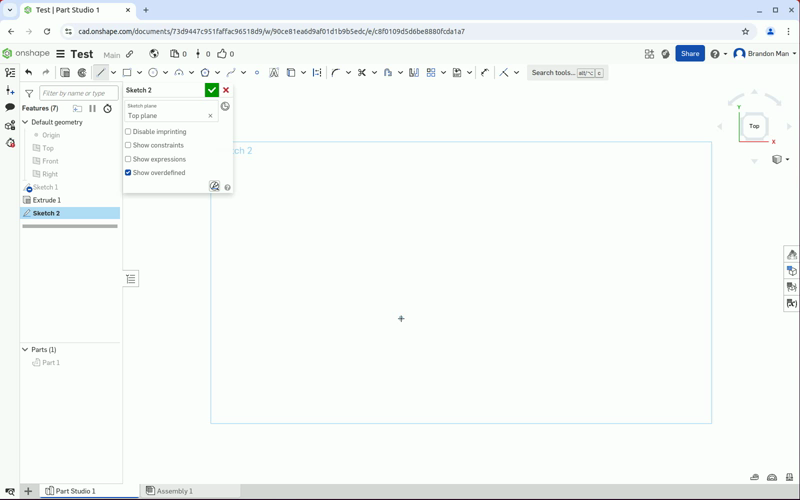
mouse_move(519, 318)
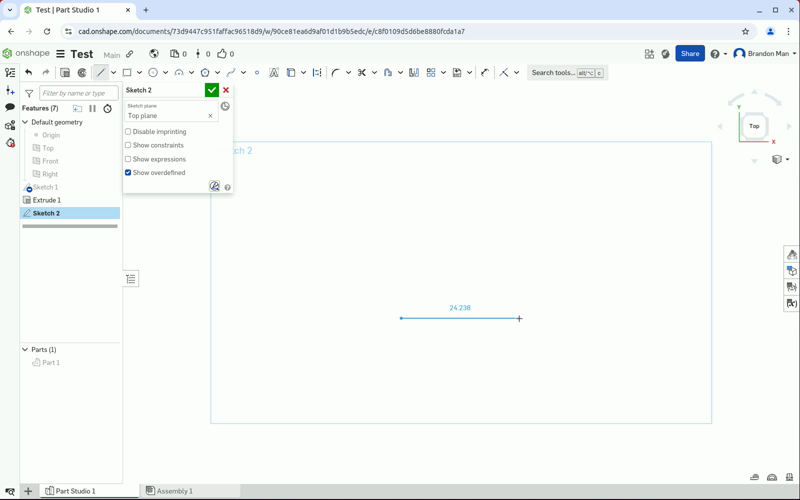
click(519, 318)
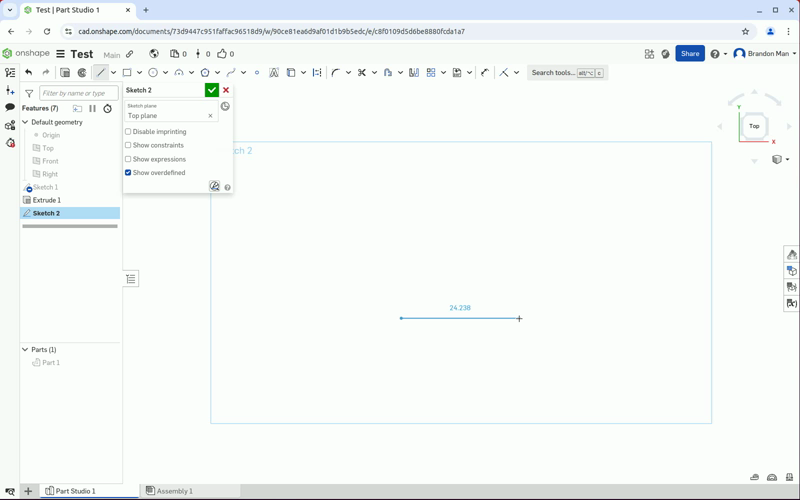
key_up(shift)
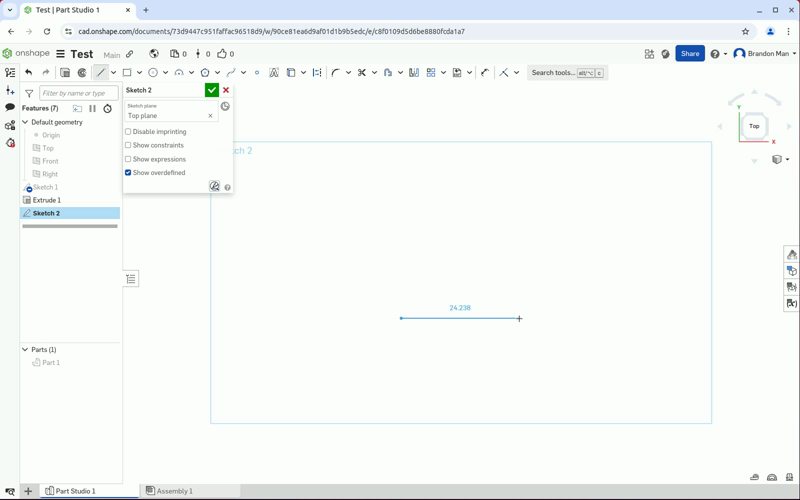
key_down(shift)
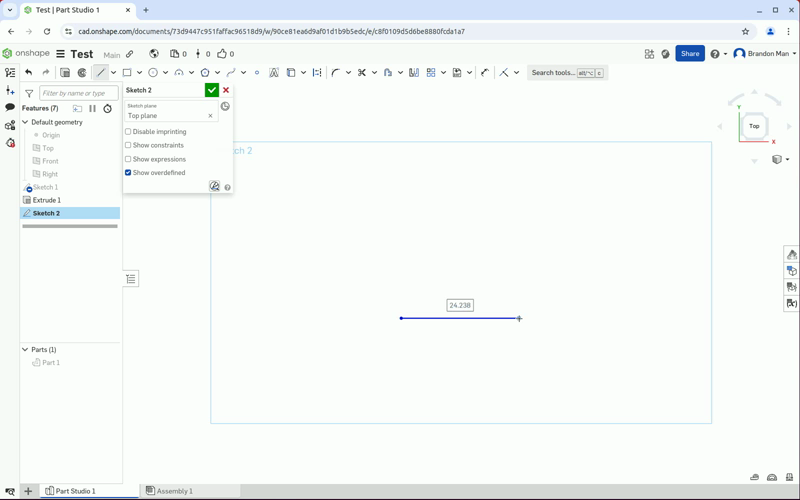
mouse_move(519, 246)
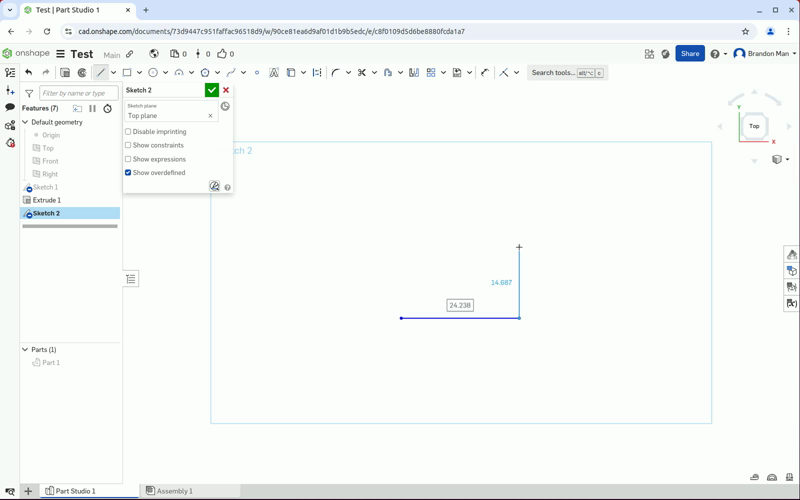
click(519, 246)
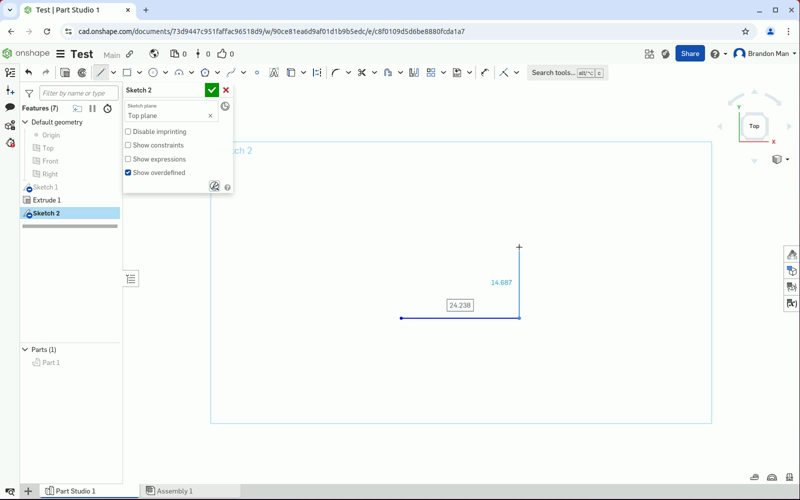
key_up(shift)
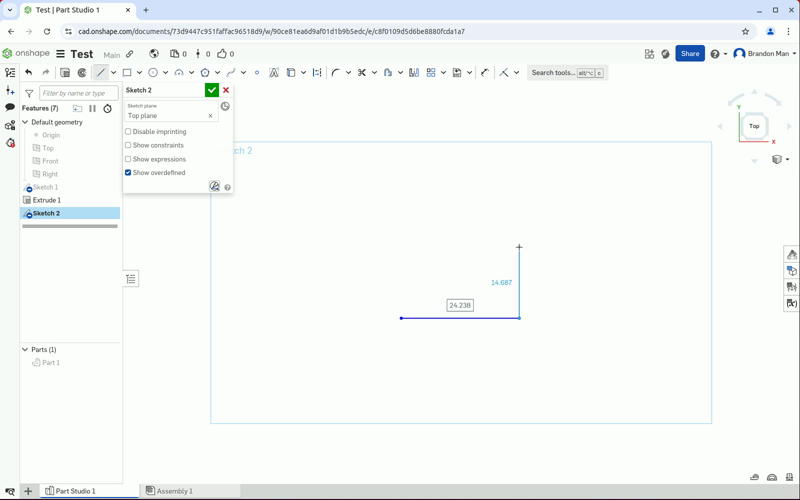
key_down(shift)
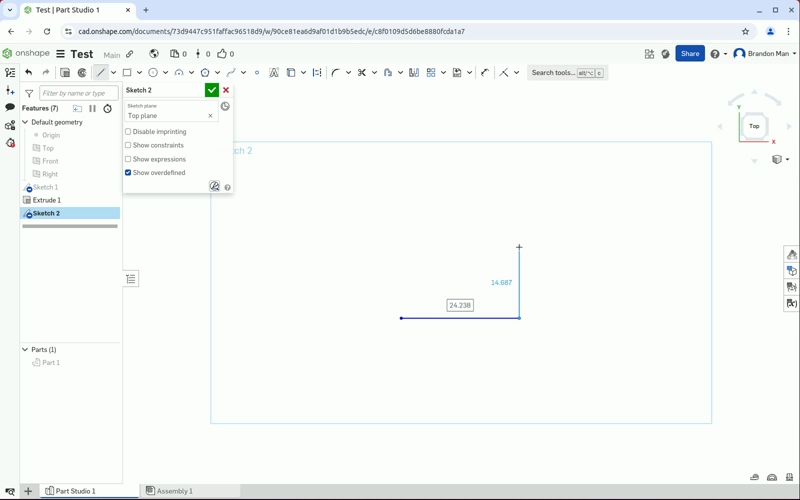
mouse_move(401, 246)
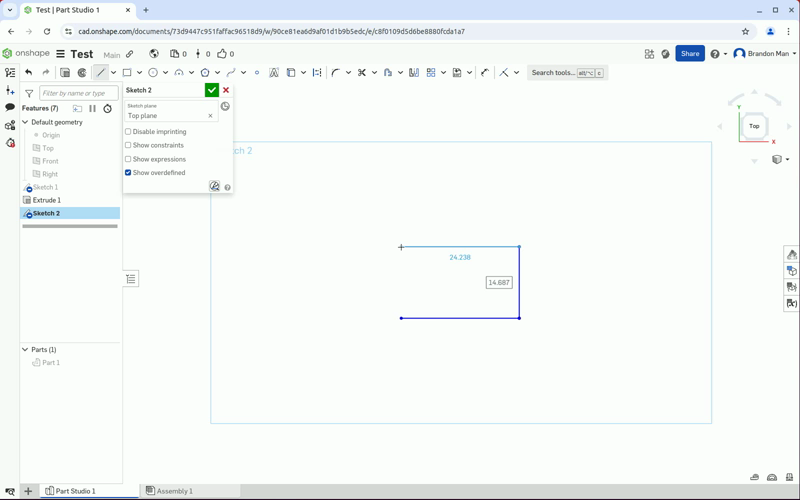
click(401, 246)
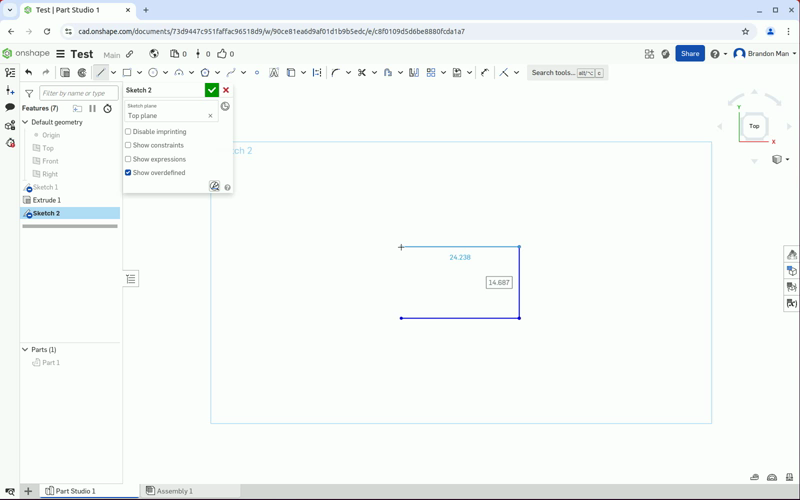
key_up(shift)
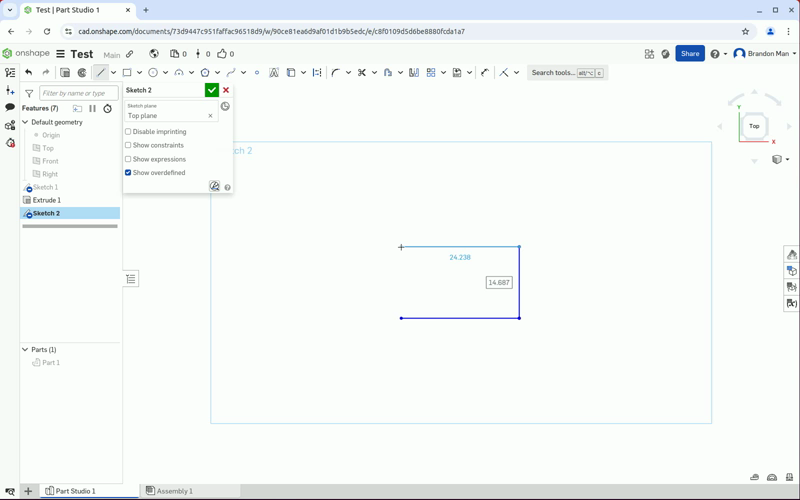
key_down(shift)
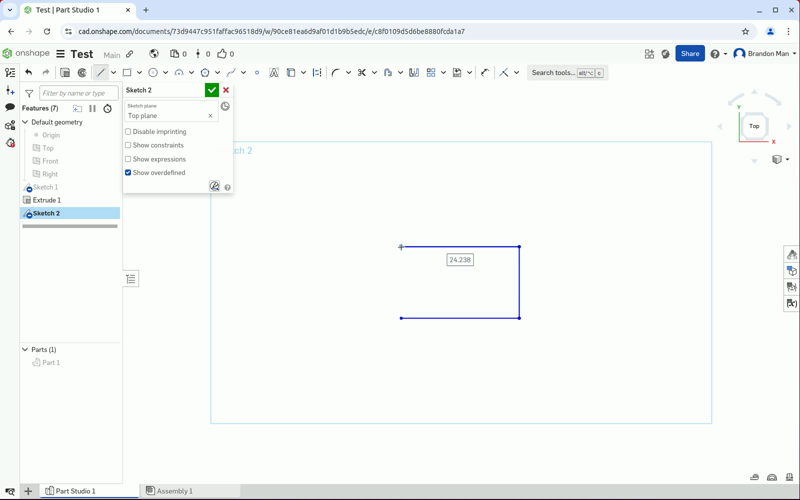
mouse_move(401, 318)
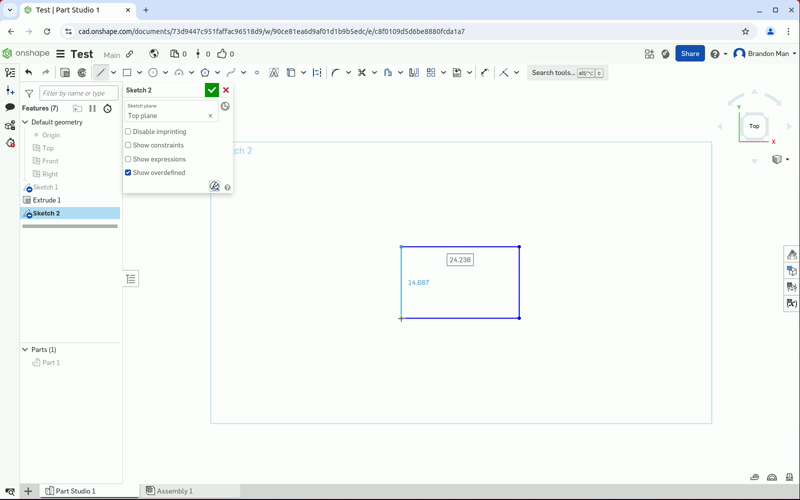
key_up(shift)
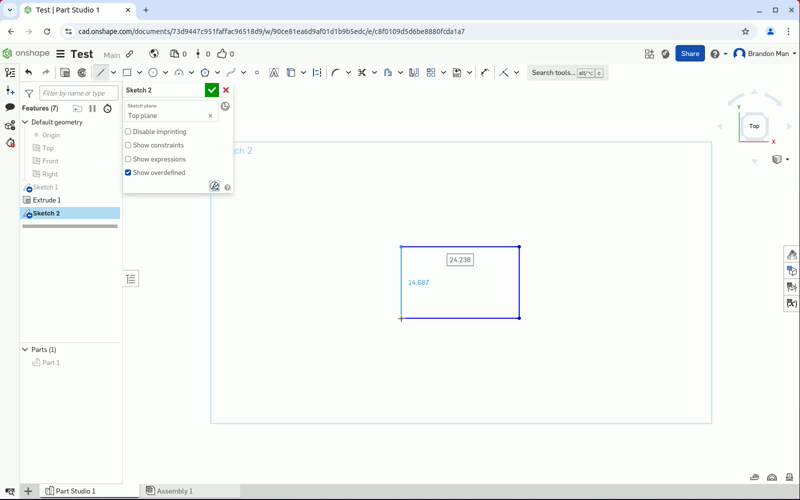
click(401, 318)
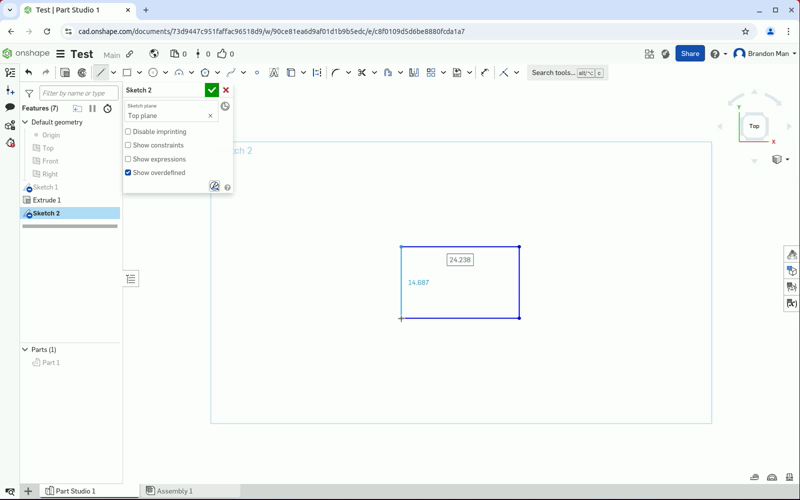
key(esc)
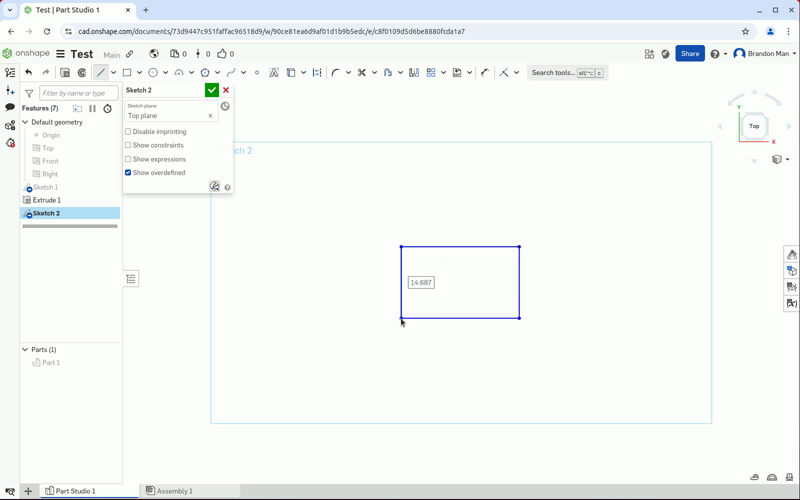
mouse_move(508, 261)
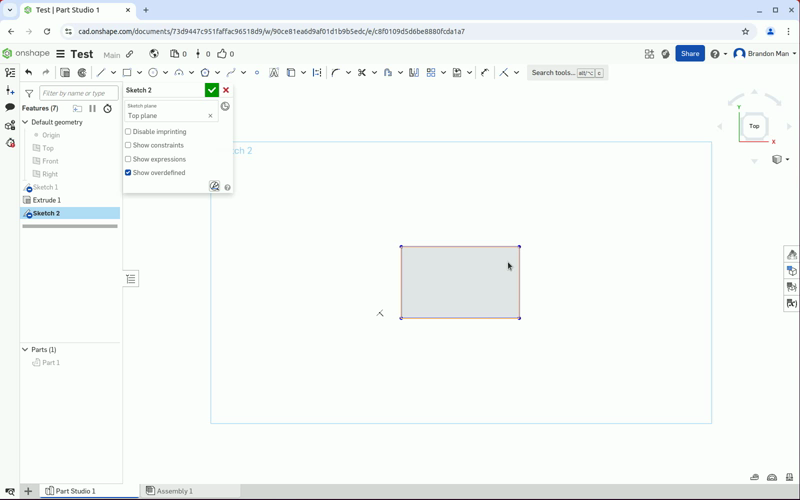
click(508, 261)
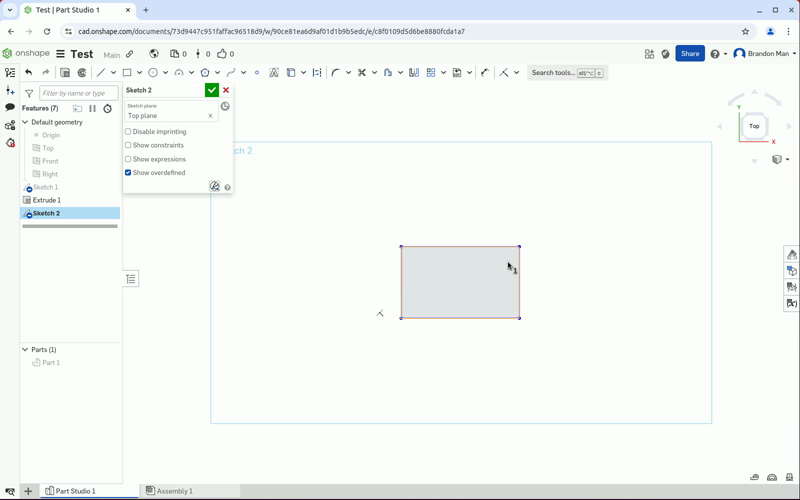
mouse_move(73, 352)
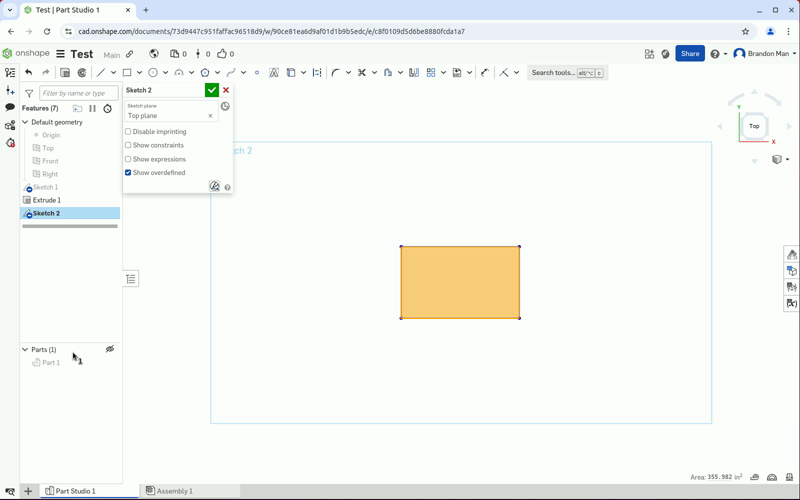
key(shift+y)
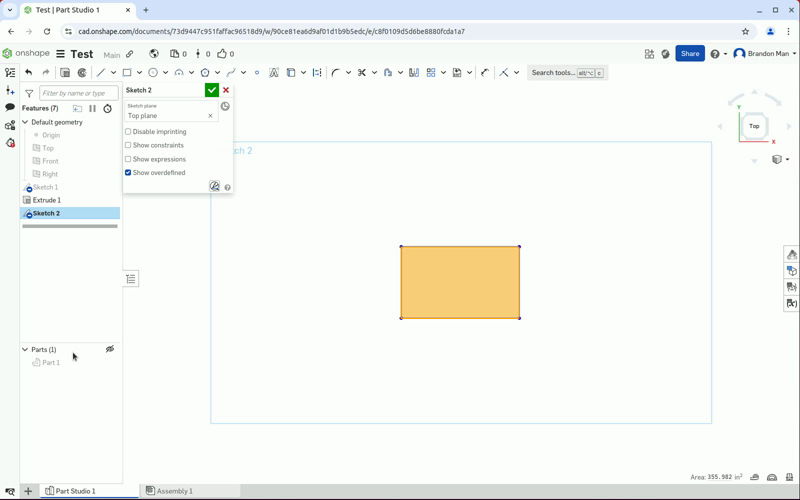
key(shift+e)
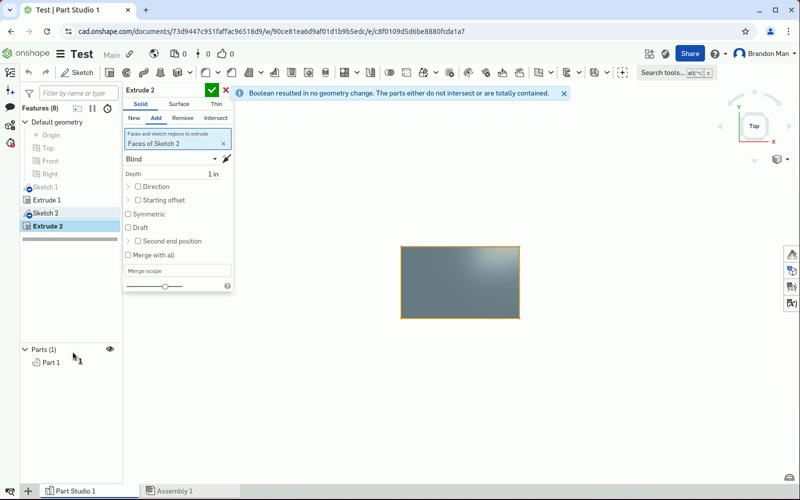
mouse_move(143, 106)
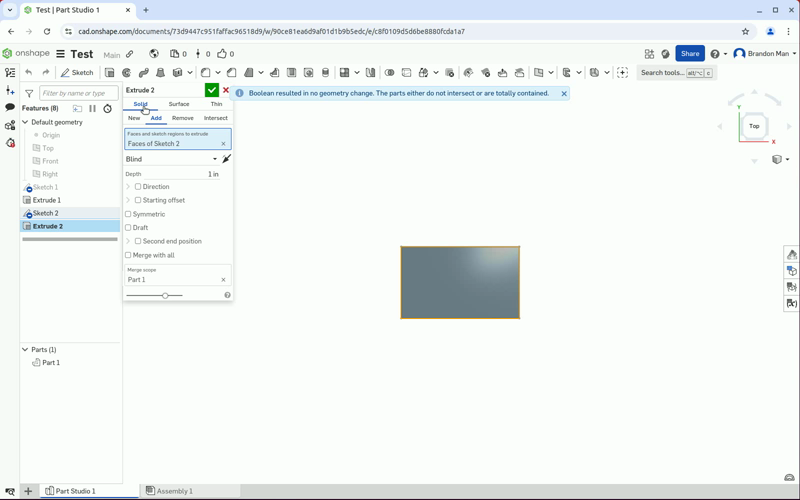
click(143, 106)
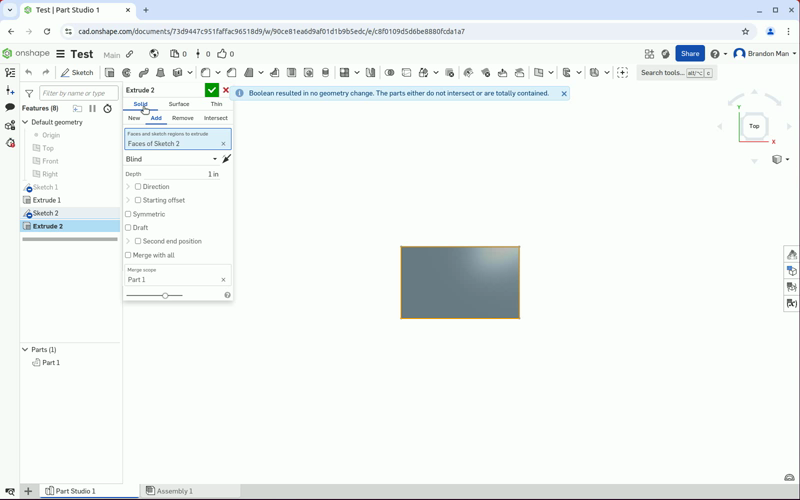
mouse_move(137, 120)
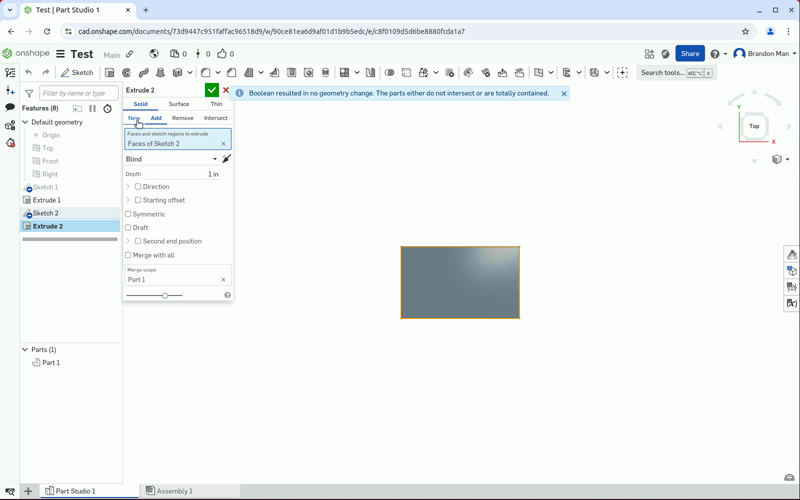
click(137, 120)
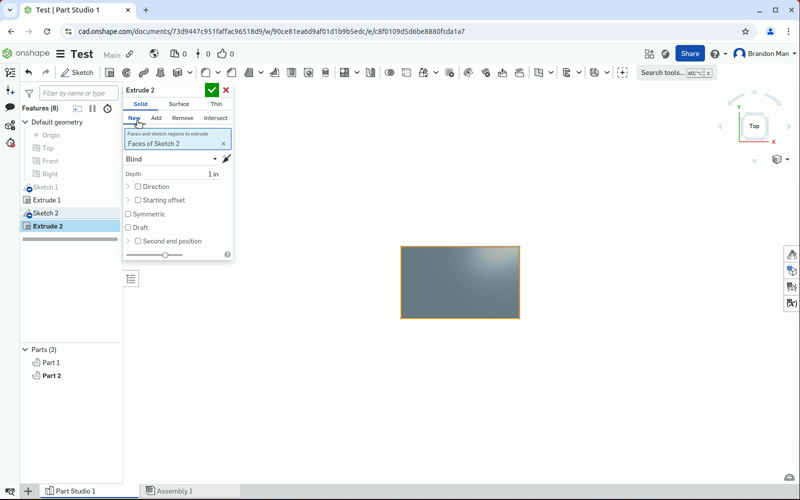
key(tab, 4)
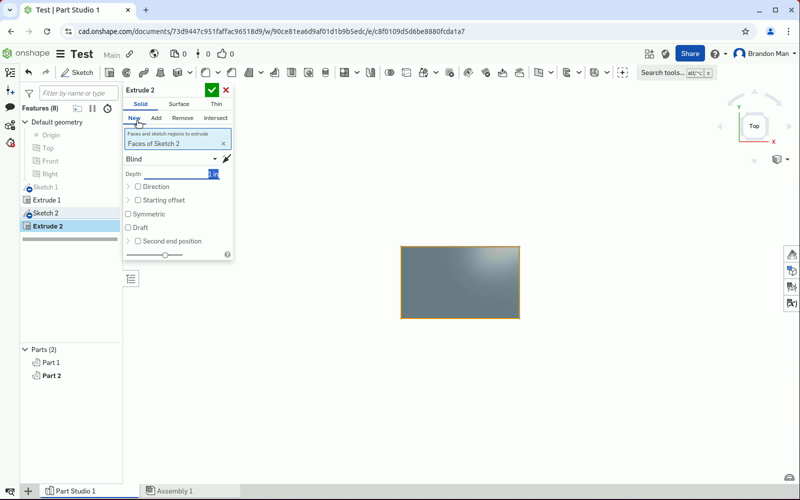
text(18.294)
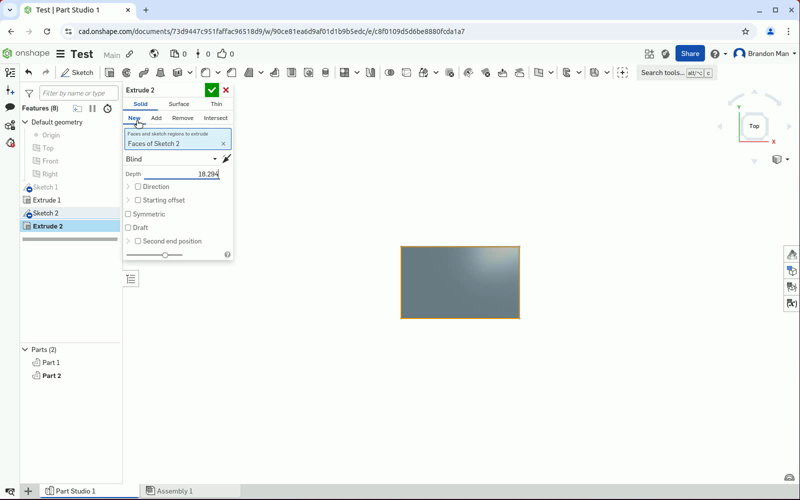
key(enter)
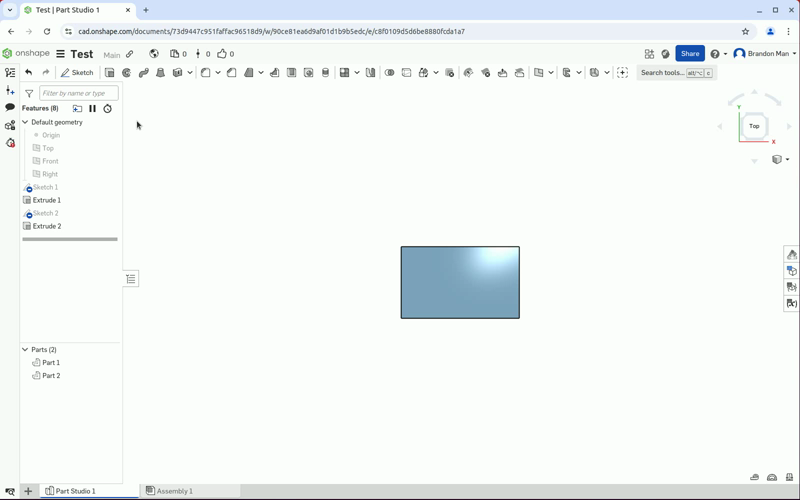
key(shift+h)
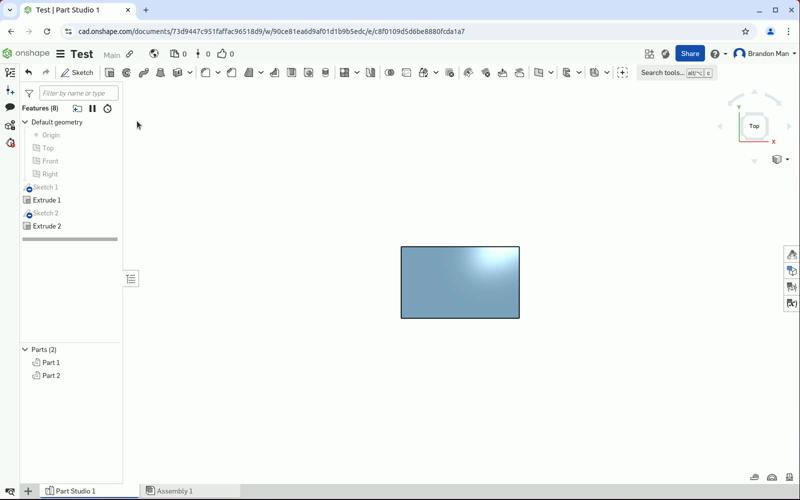
key(shift+h)
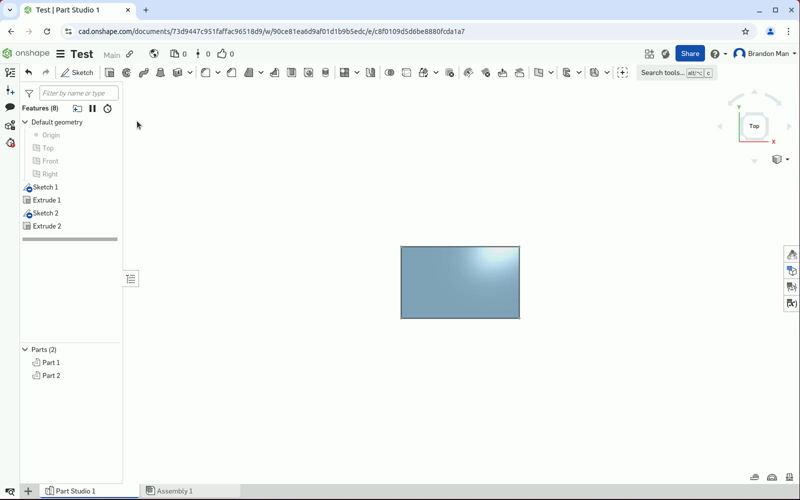
key(shift+7)
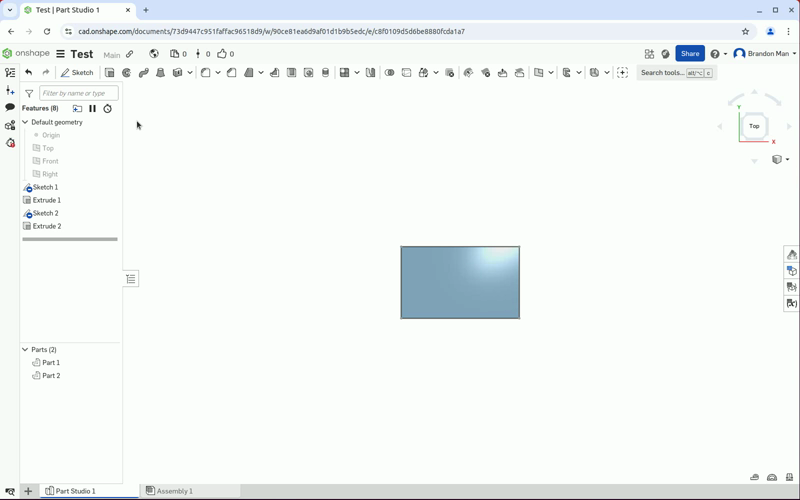
key(up, 3)
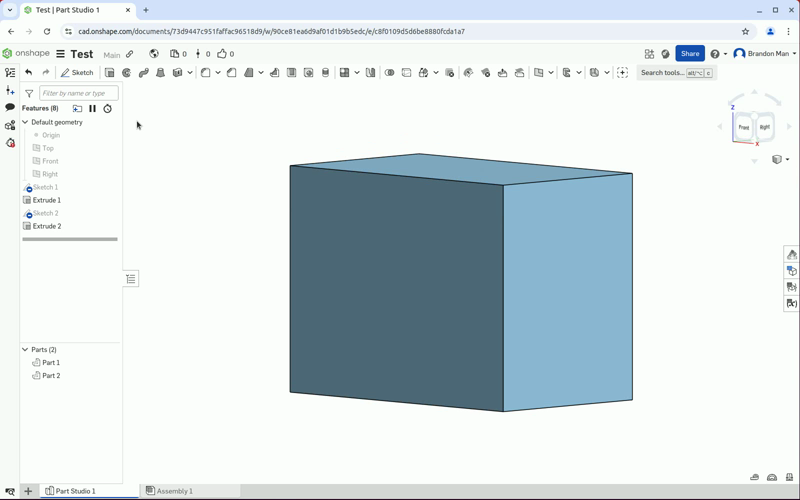
key(left, 3)
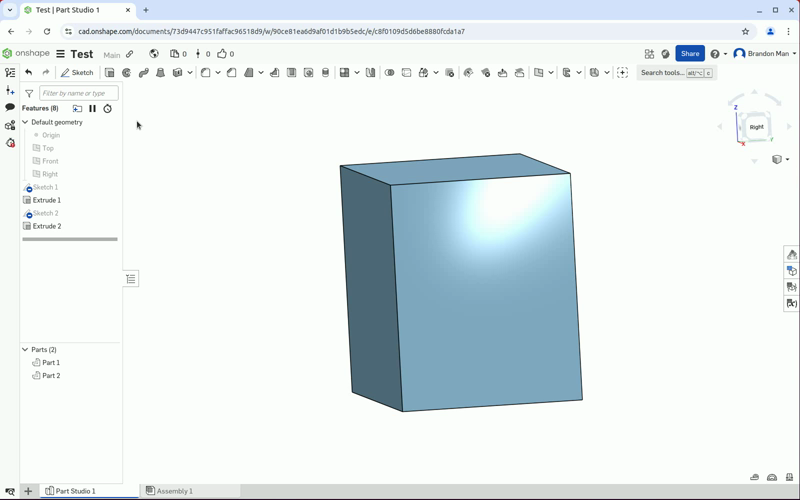
key(right, 3)
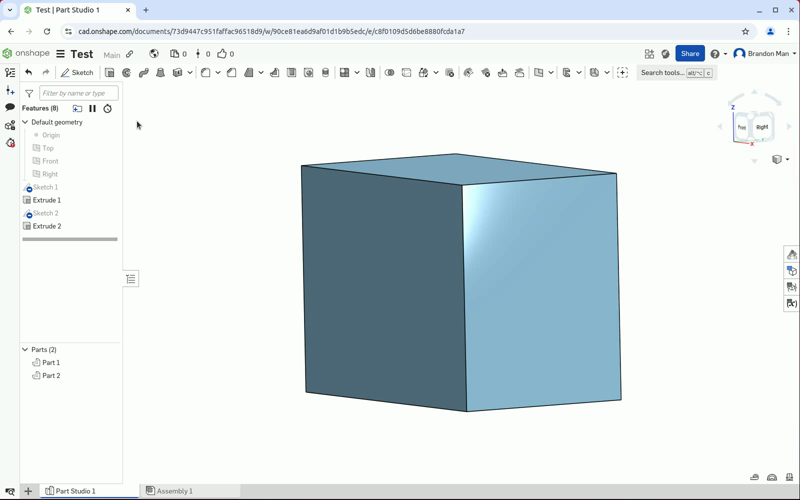
key(down, 3)
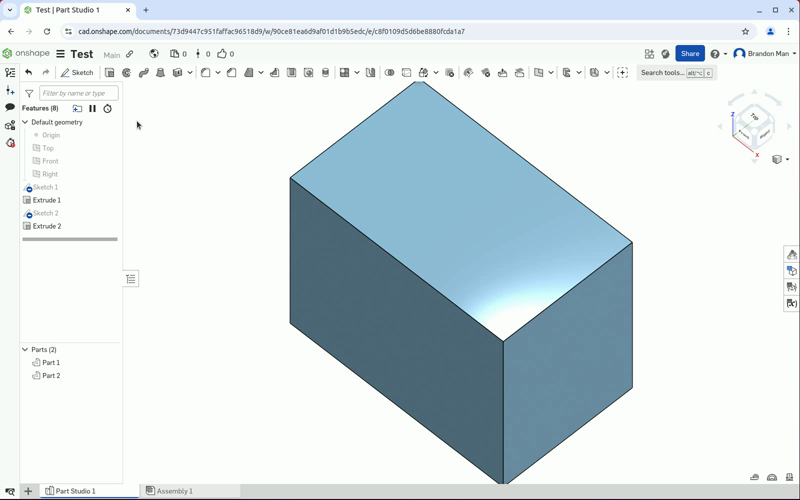
mouse_move(73, 189)
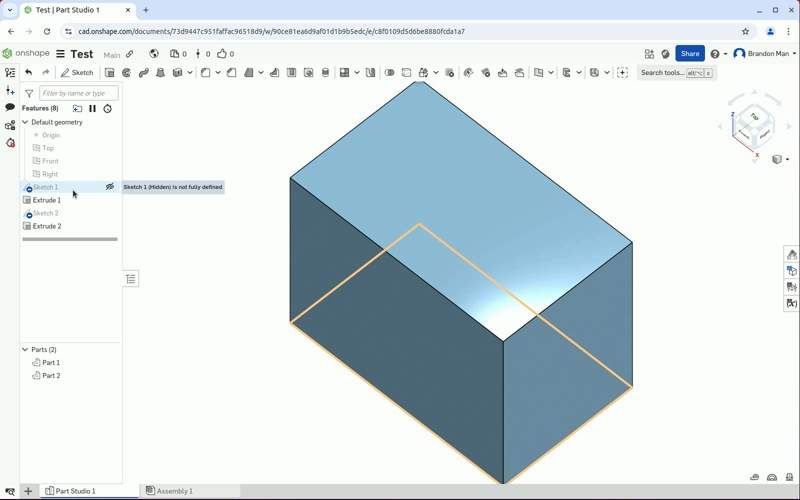
click(73, 189)